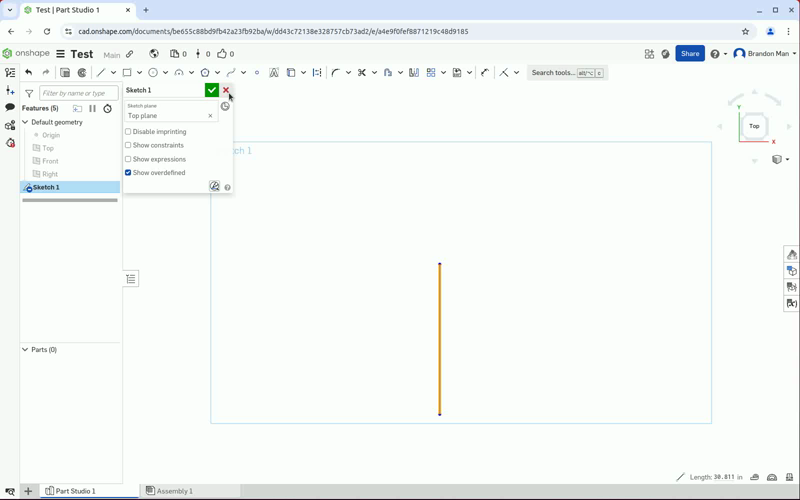
key(shift+h)
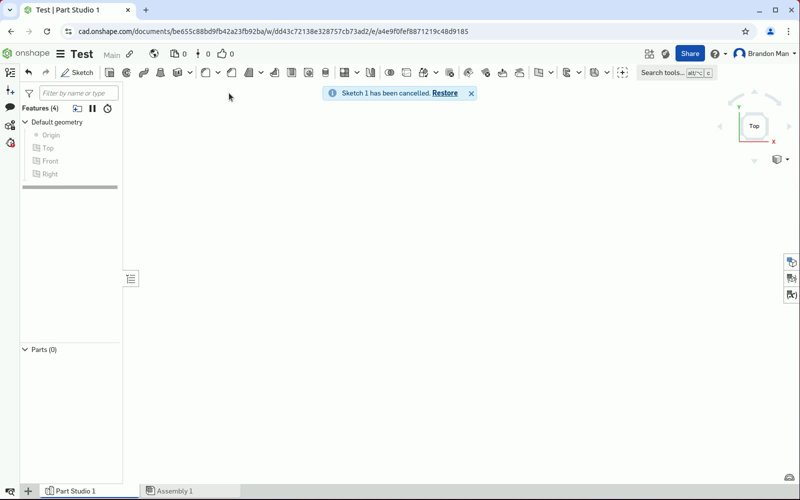
mouse_move(73, 352)
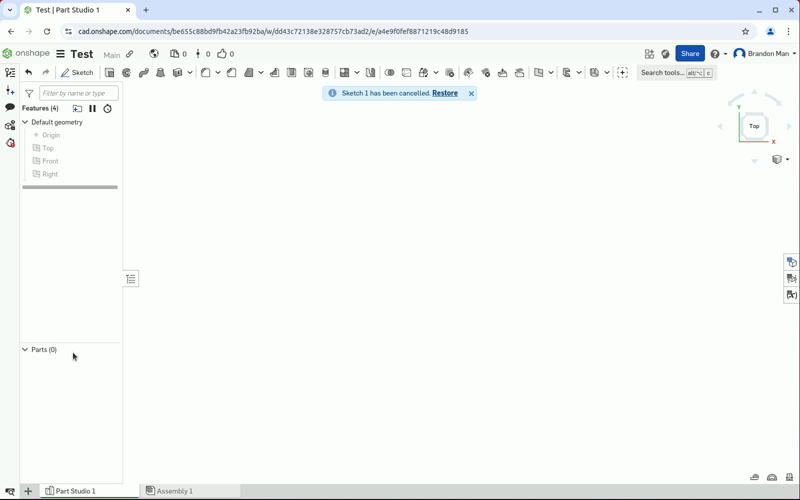
key(y)
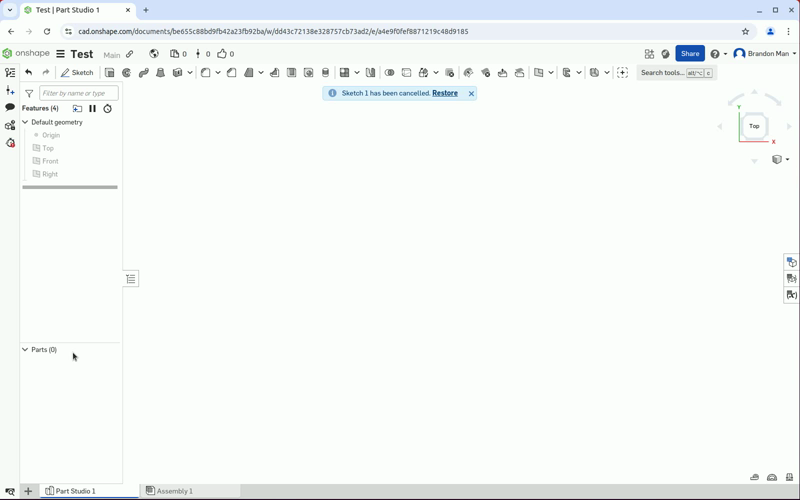
key(shift+p)
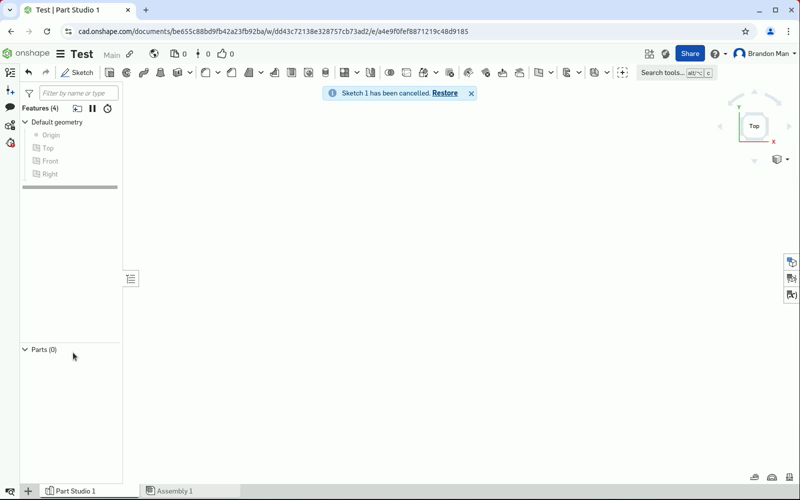
key(space)
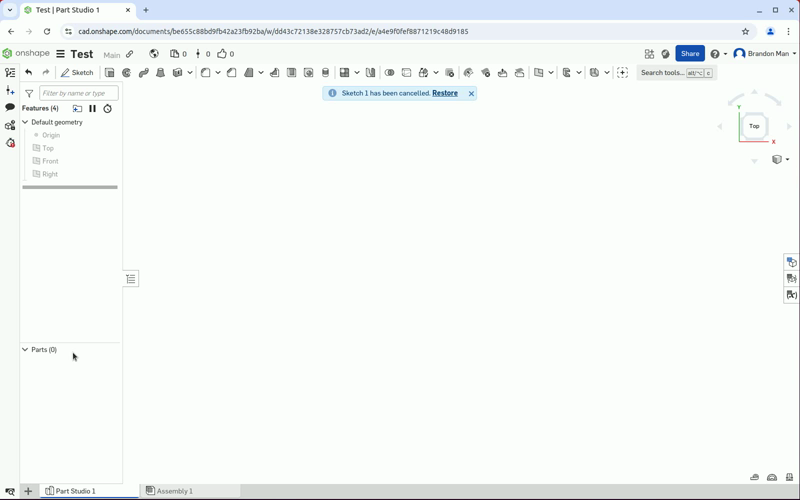
key_down(shift)
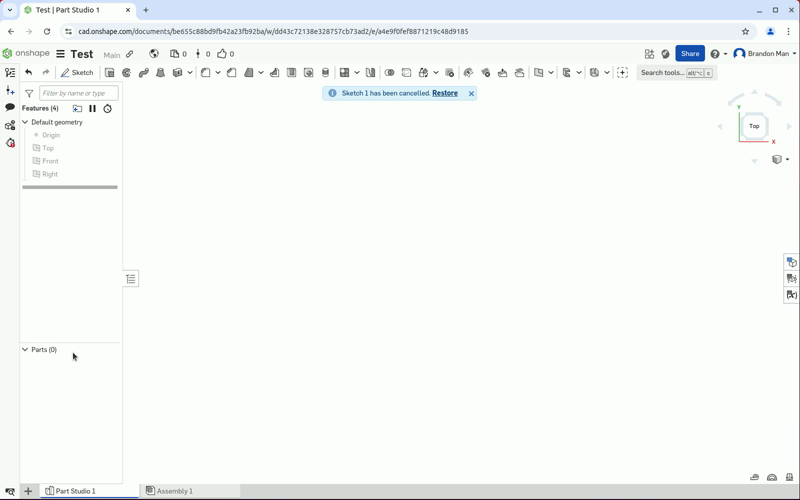
key(up)
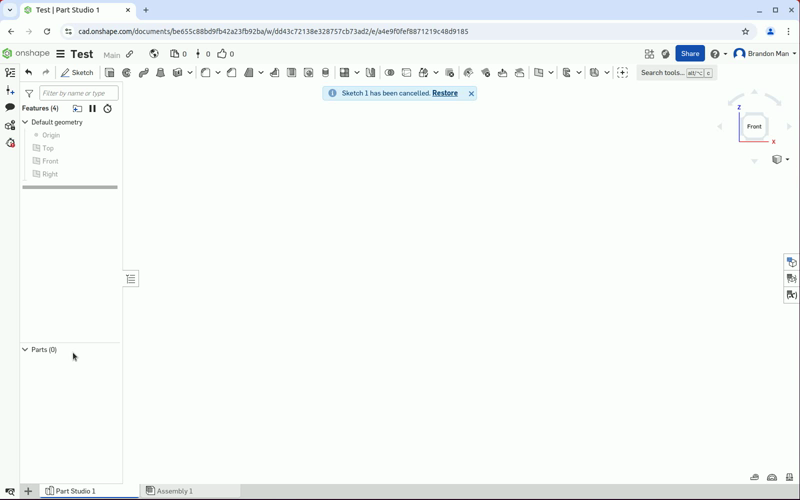
key_up(shift)
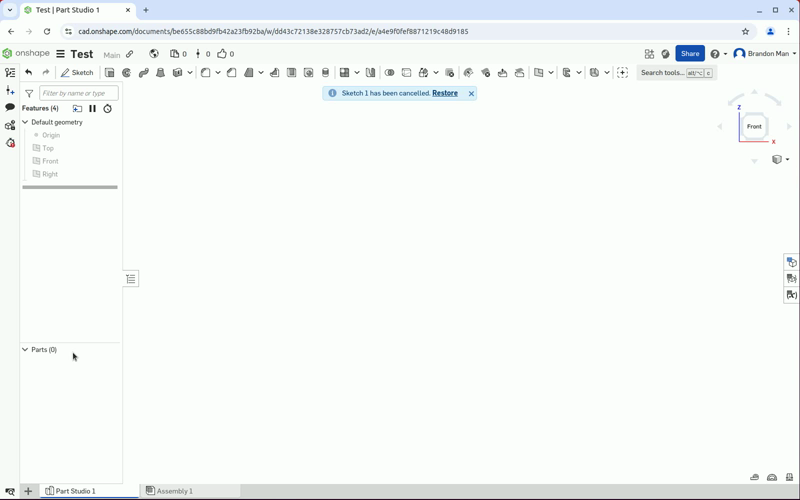
mouse_move(73, 352)
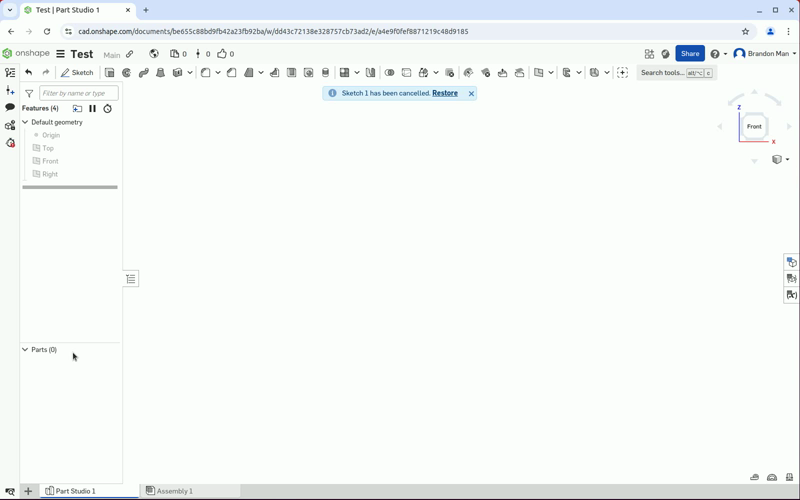
key(shift+y)
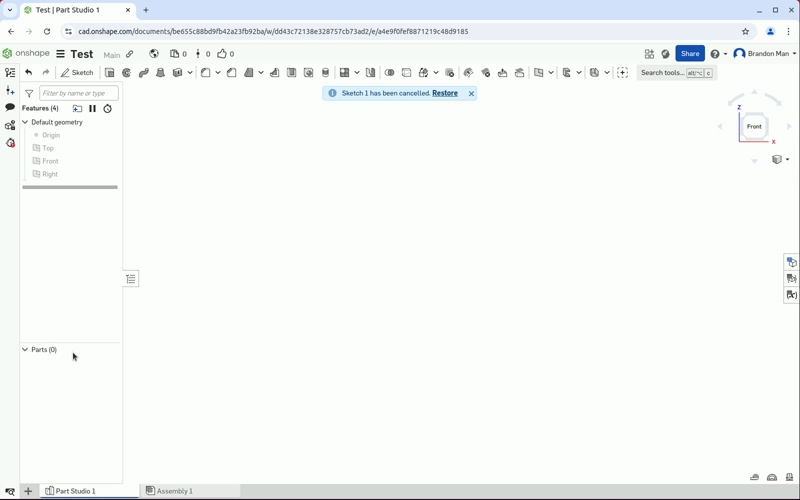
key(shift+s)
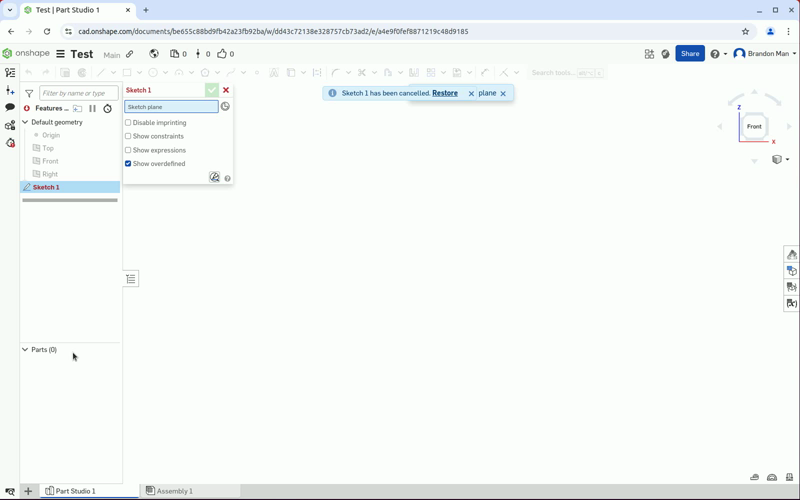
mouse_move(73, 163)
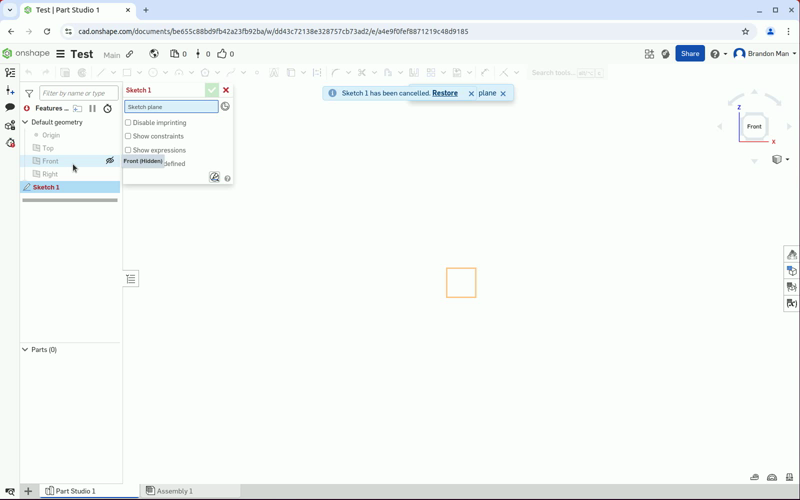
click(73, 163)
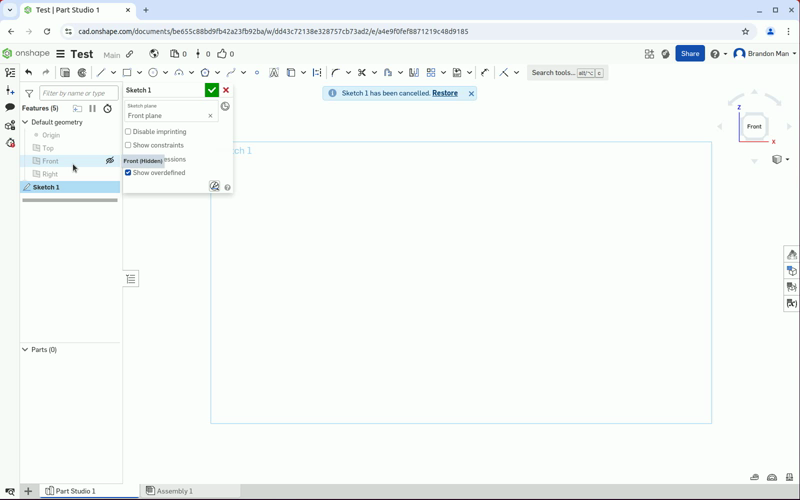
mouse_move(73, 352)
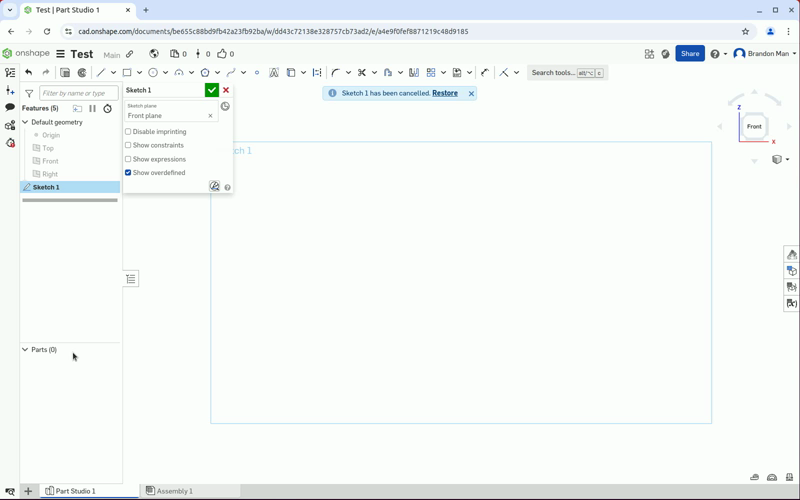
key(y)
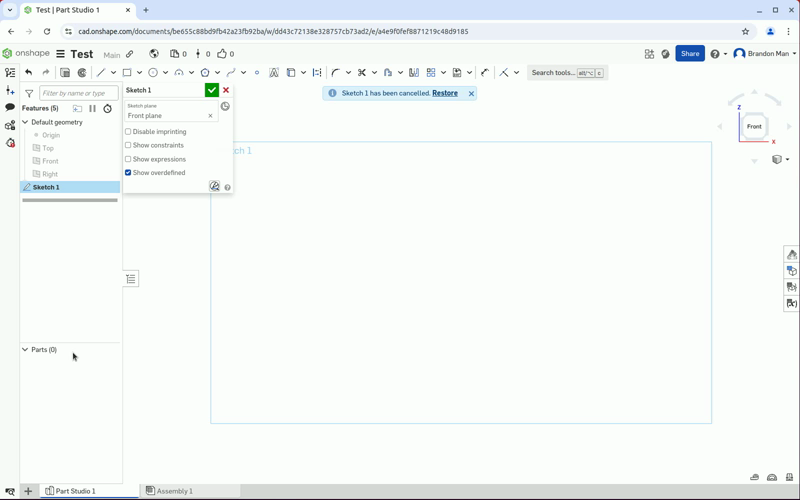
key(l)
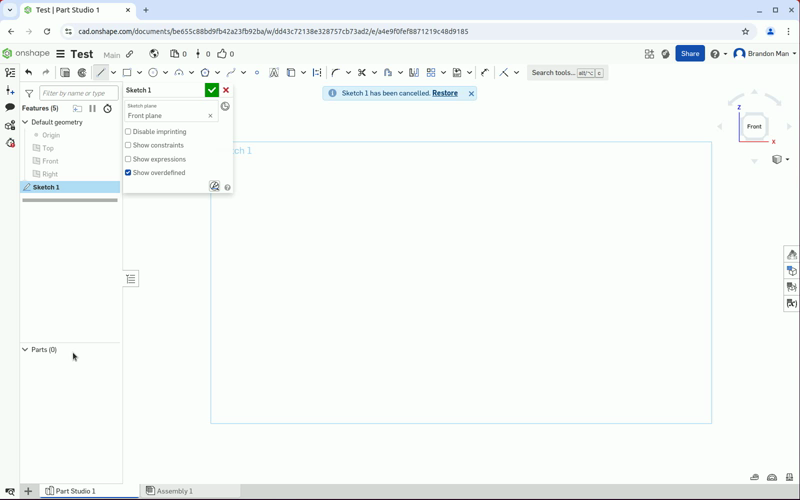
key_down(shift)
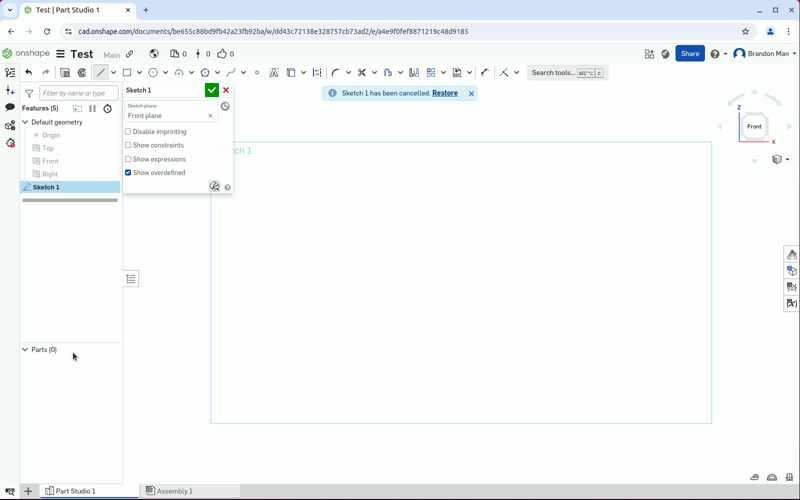
mouse_move(355, 282)
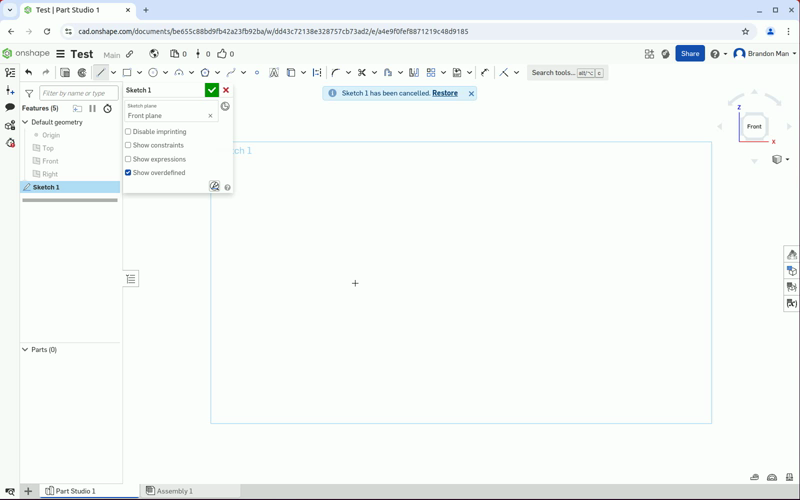
click(355, 282)
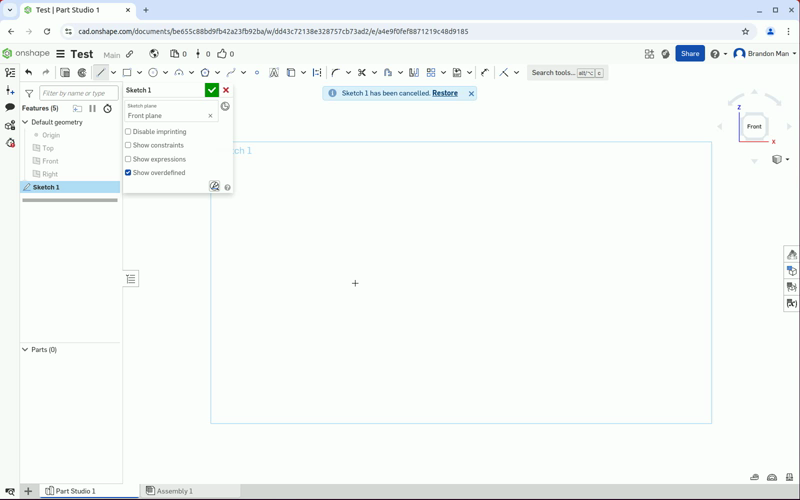
key_up(shift)
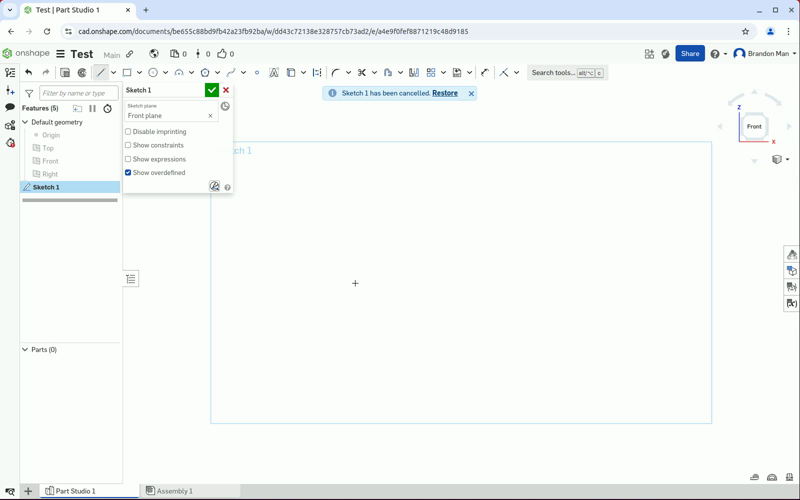
key_down(shift)
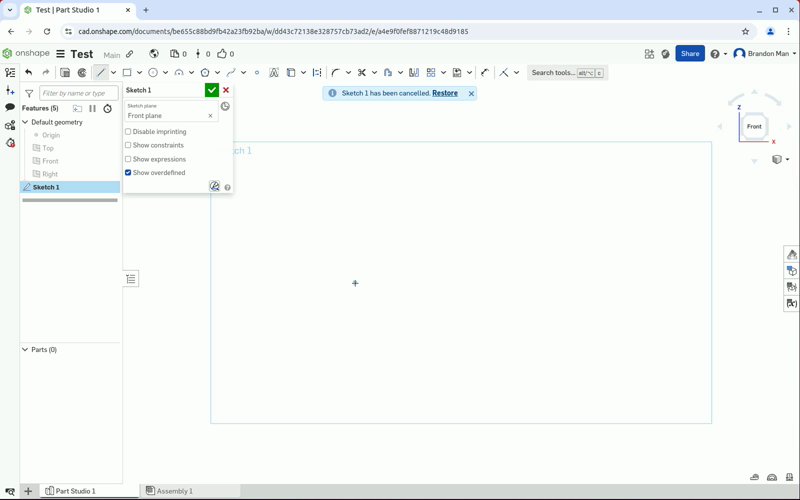
mouse_move(464, 282)
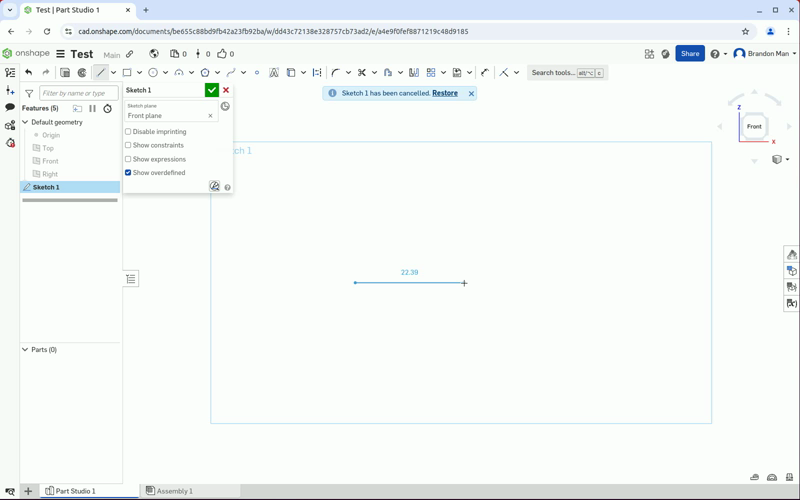
click(464, 282)
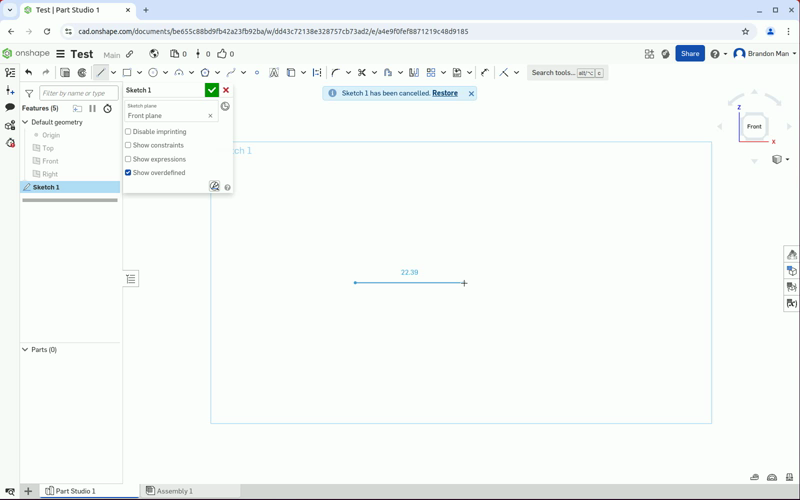
key_up(shift)
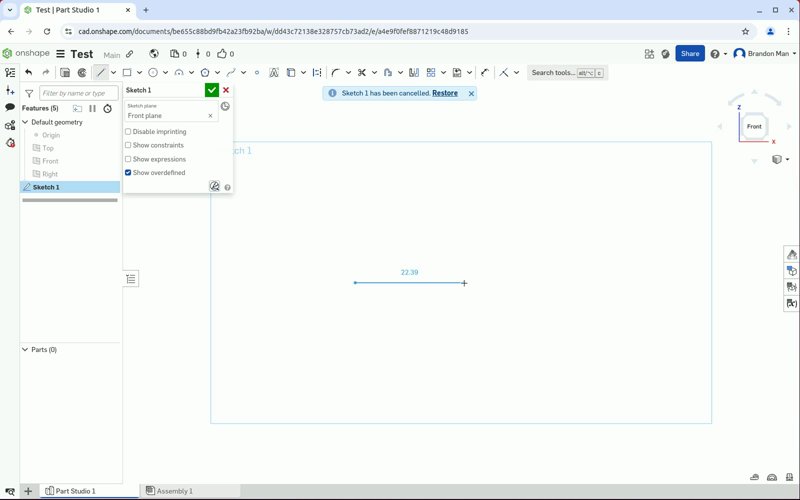
key_down(shift)
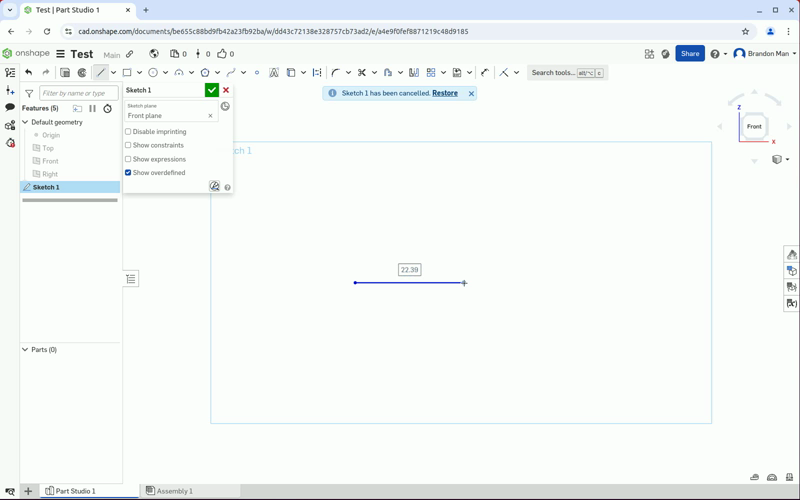
mouse_move(494, 282)
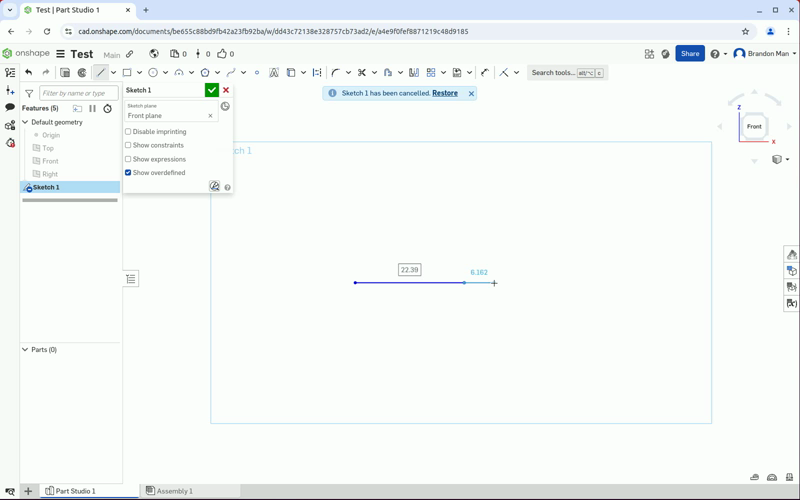
mouse_move(464, 249)
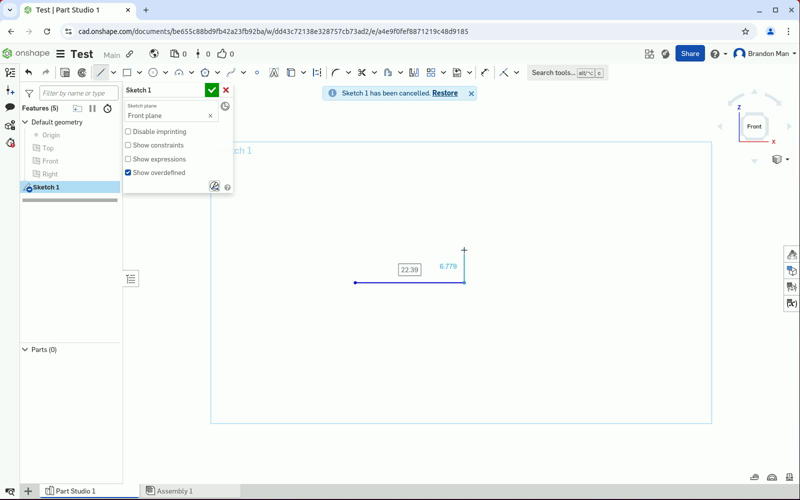
click(464, 249)
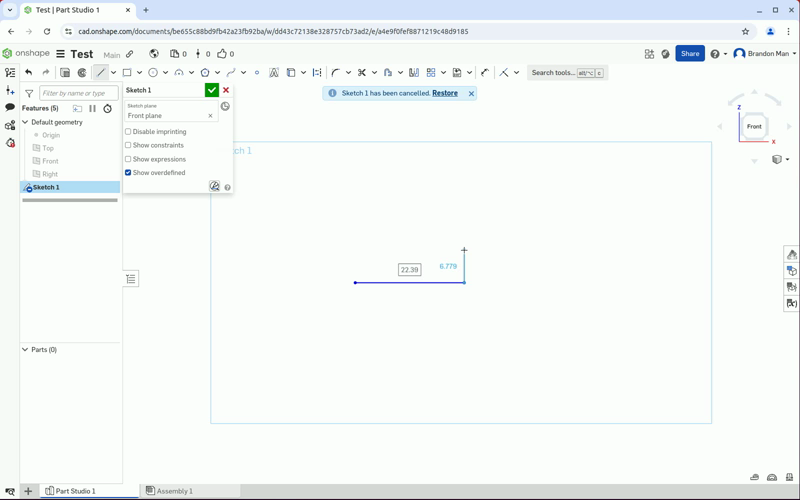
key_up(shift)
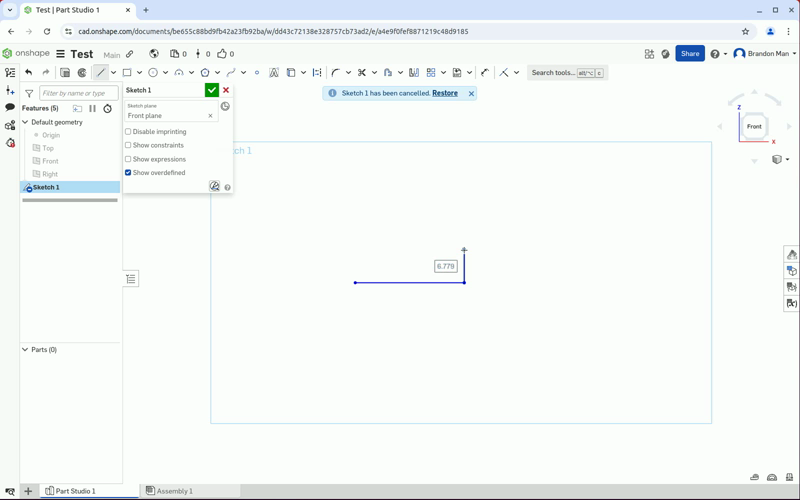
key_down(shift)
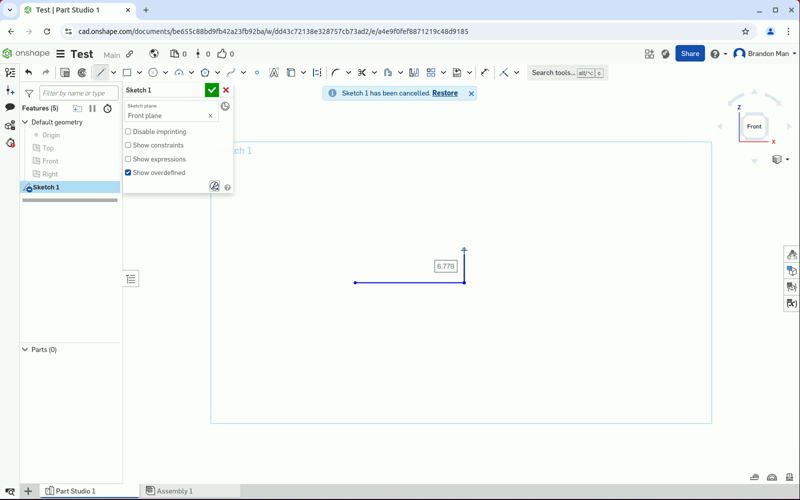
mouse_move(355, 282)
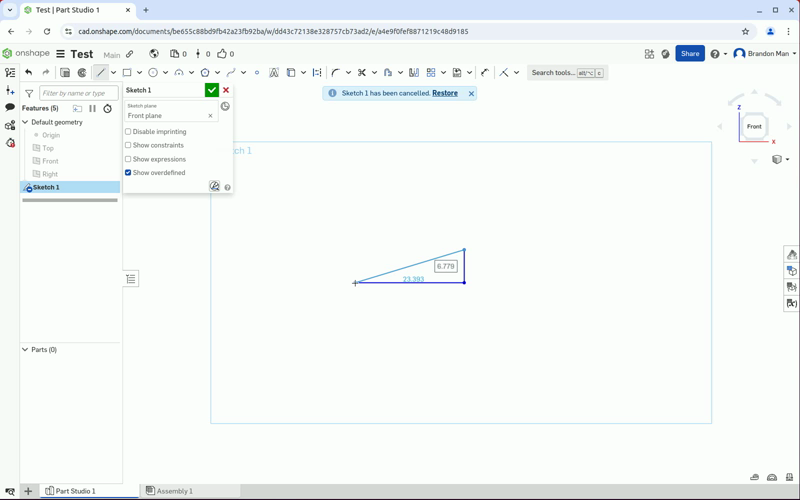
key_up(shift)
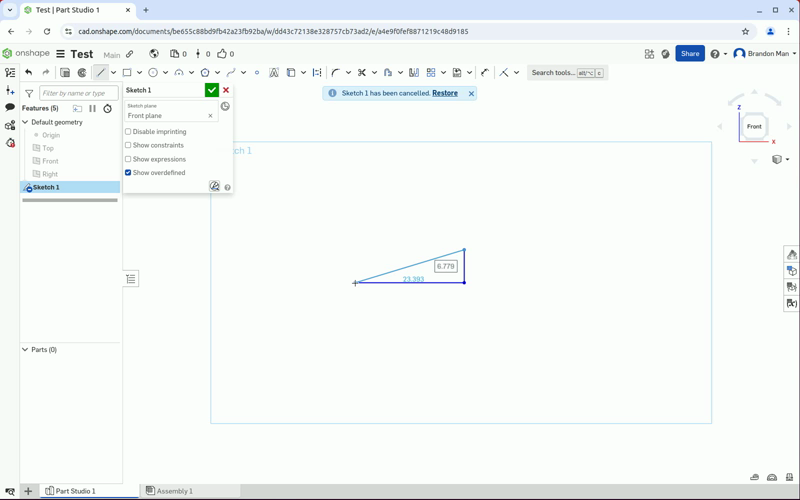
click(355, 282)
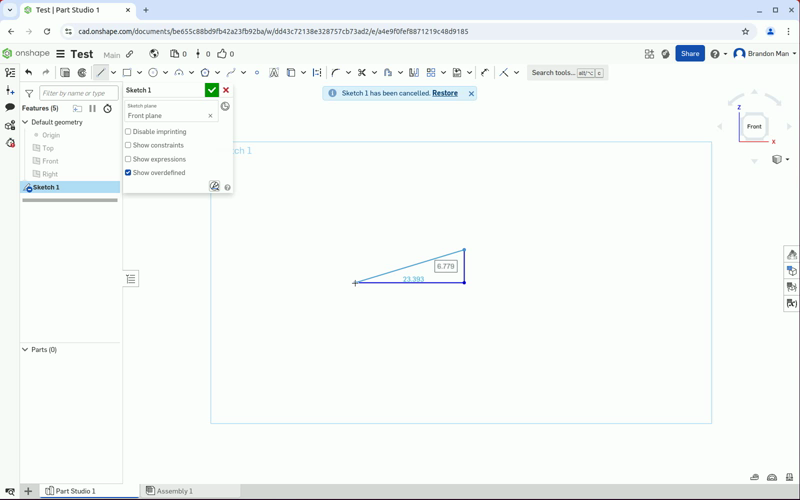
key(esc)
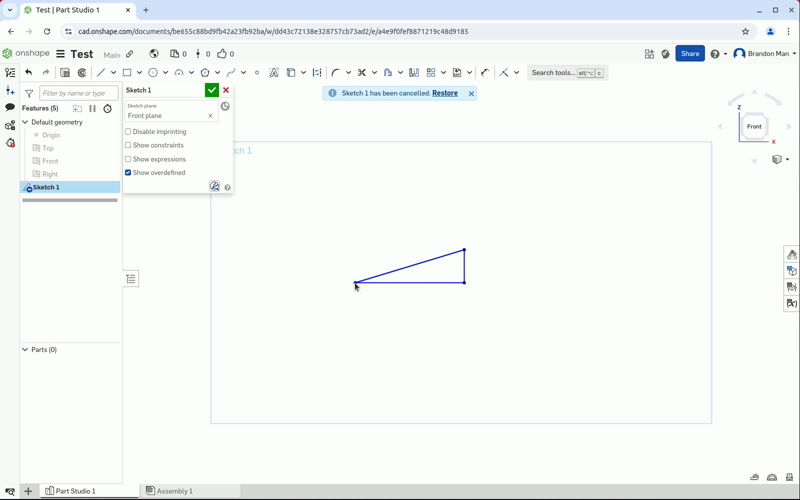
mouse_move(453, 261)
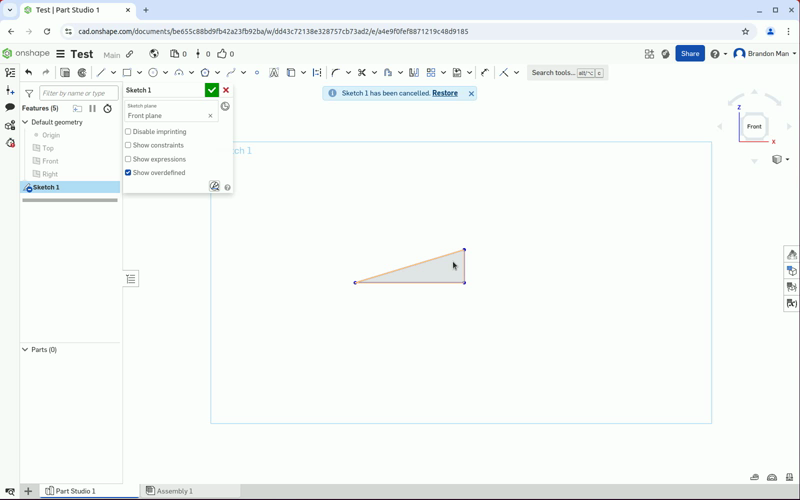
click(453, 261)
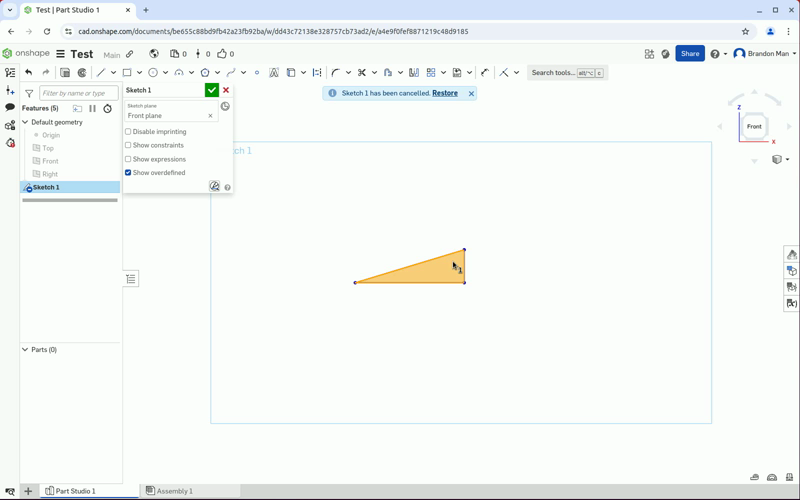
mouse_move(73, 352)
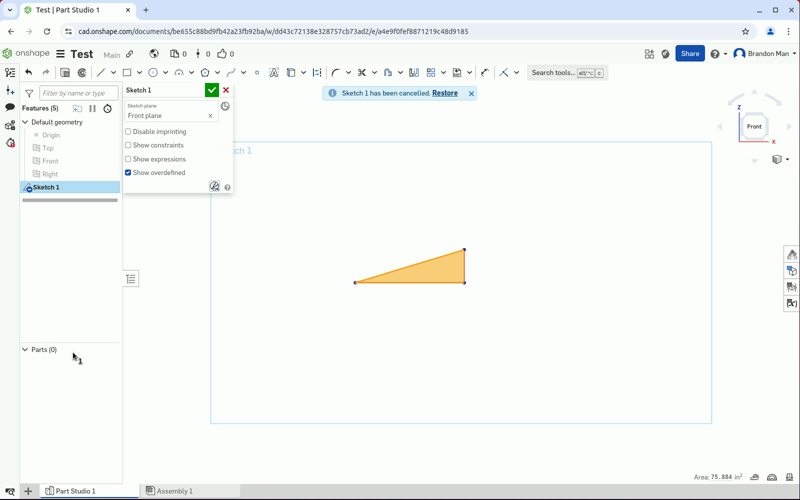
key(shift+y)
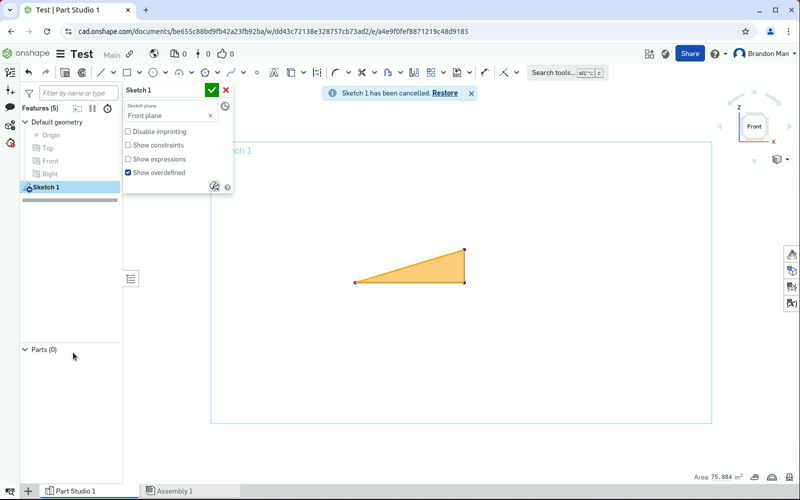
key(shift+e)
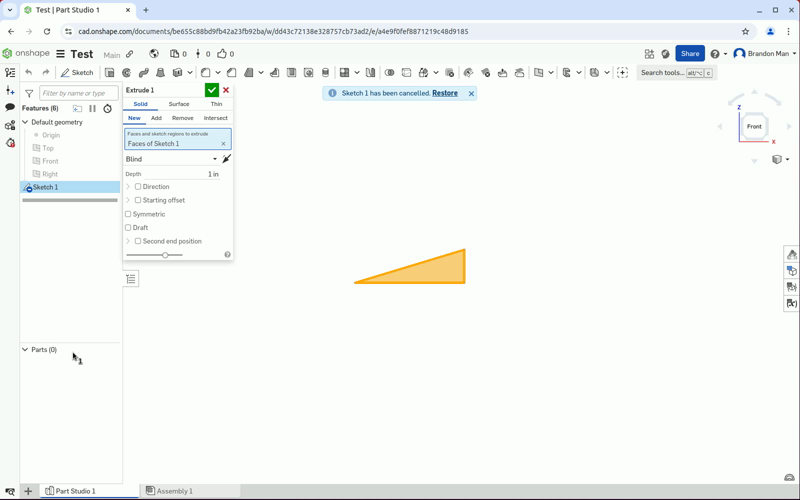
mouse_move(143, 106)
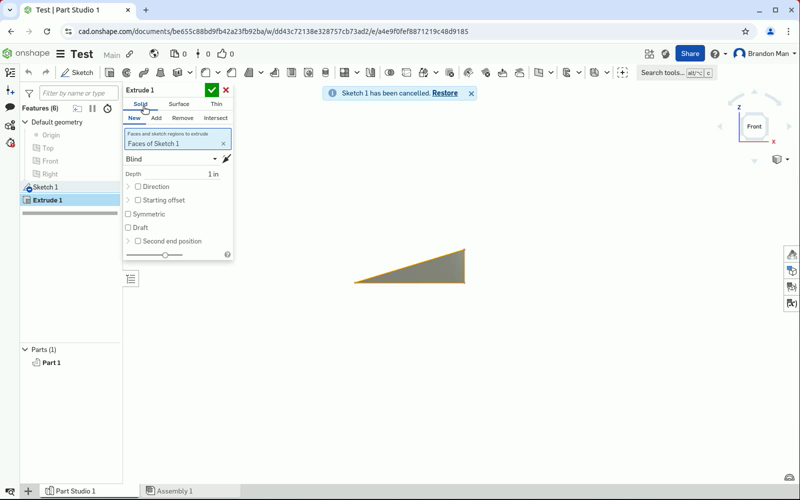
click(143, 106)
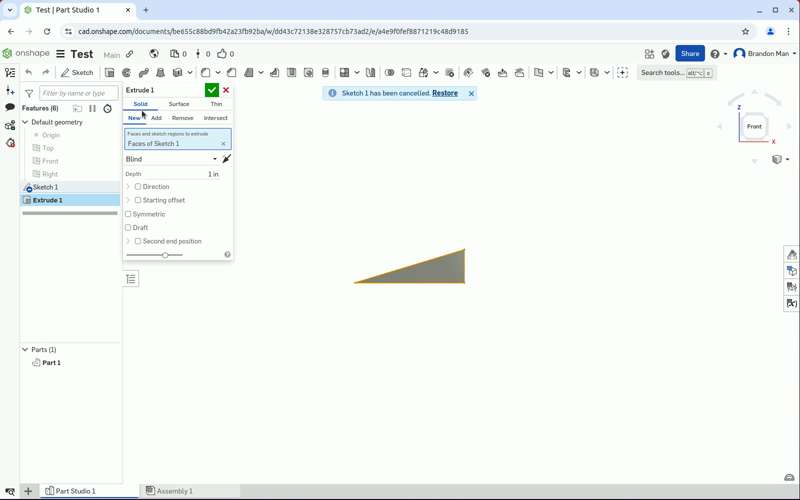
mouse_move(137, 120)
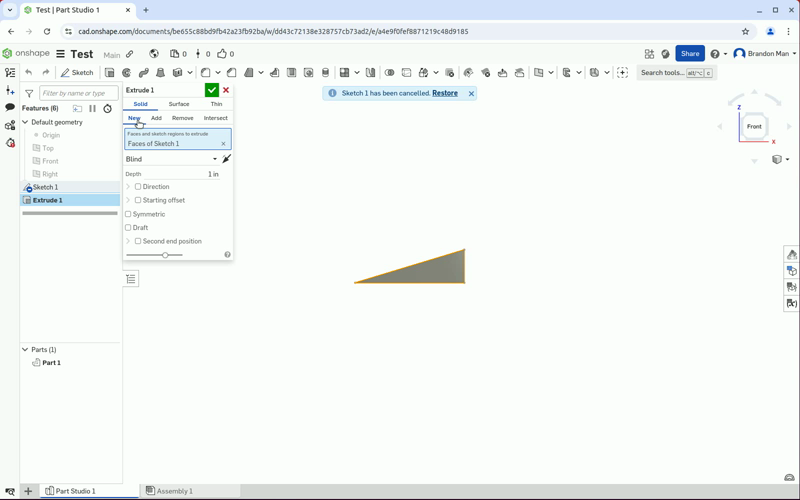
click(137, 120)
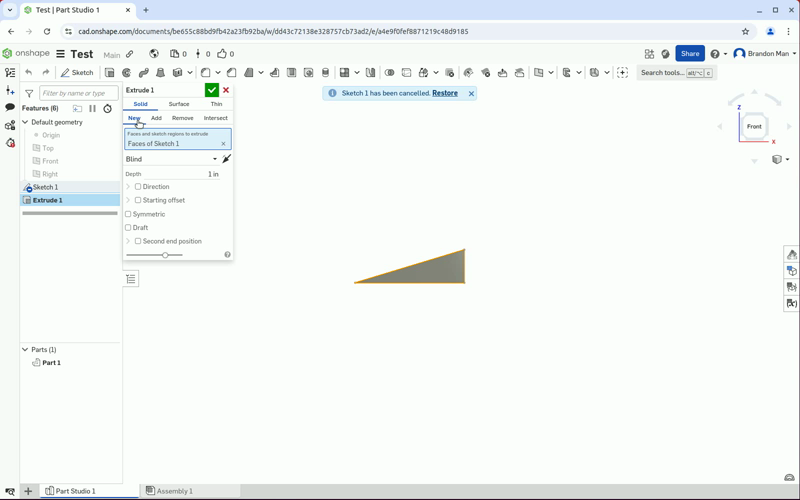
key(tab, 4)
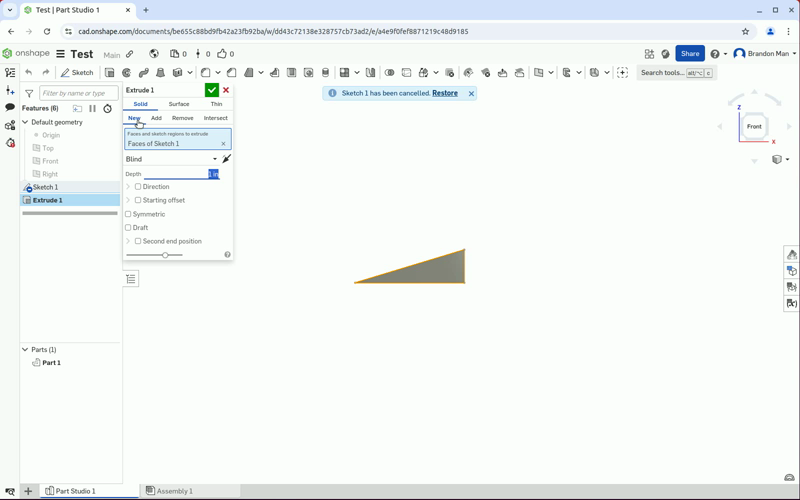
text(0.481)
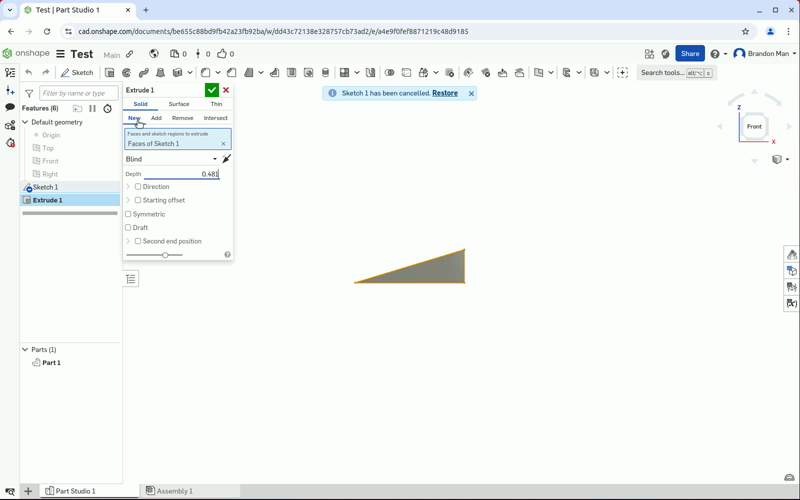
key(enter)
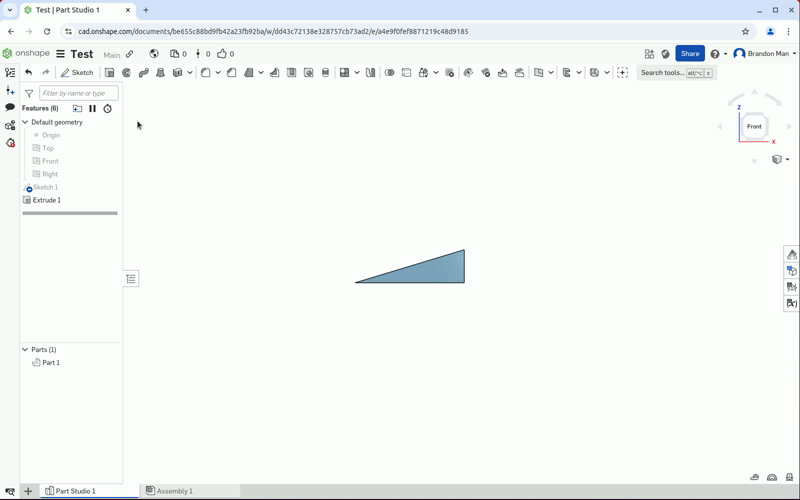
key(shift+h)
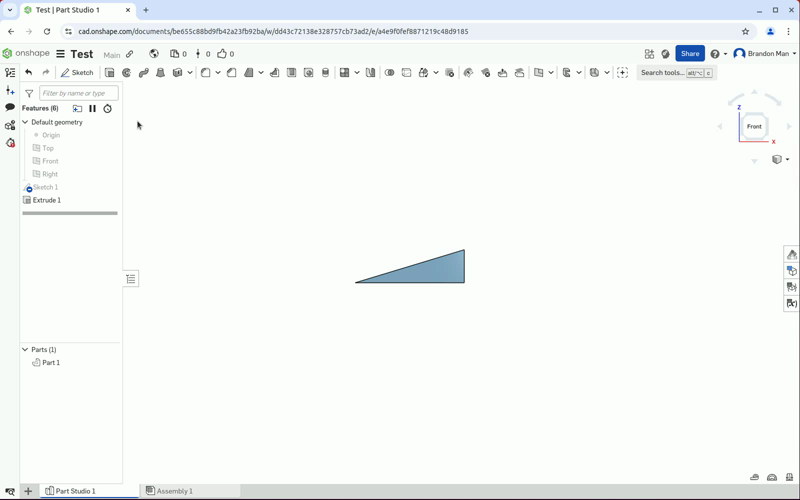
key(shift+h)
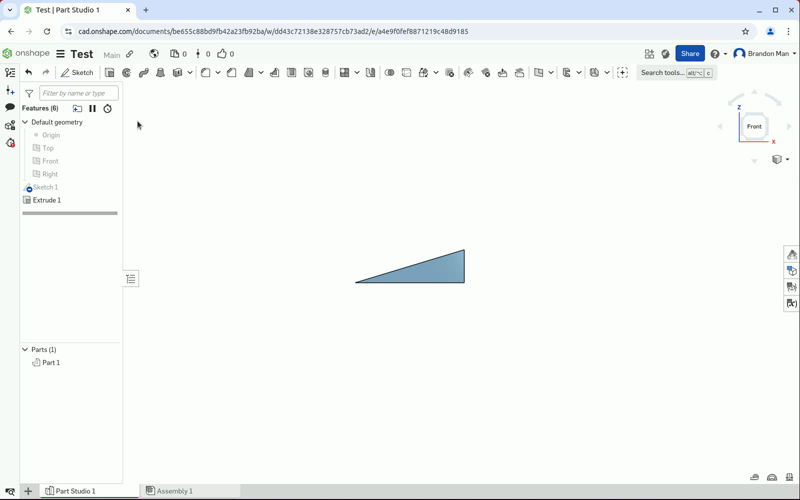
mouse_move(73, 189)
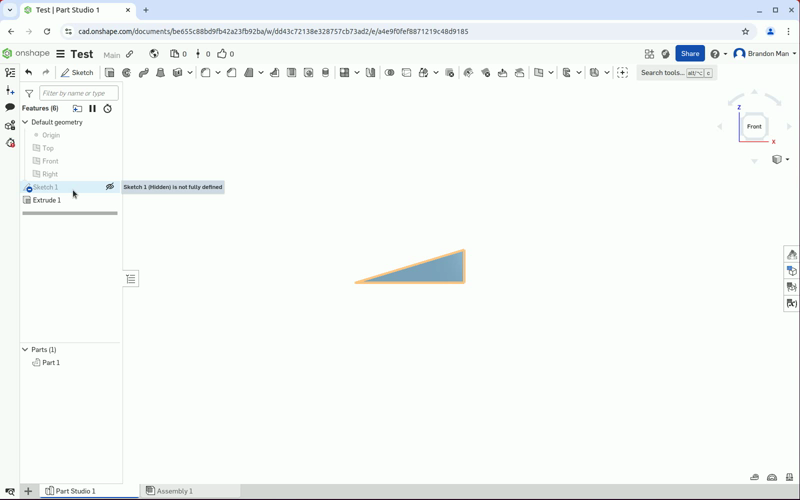
click(73, 189)
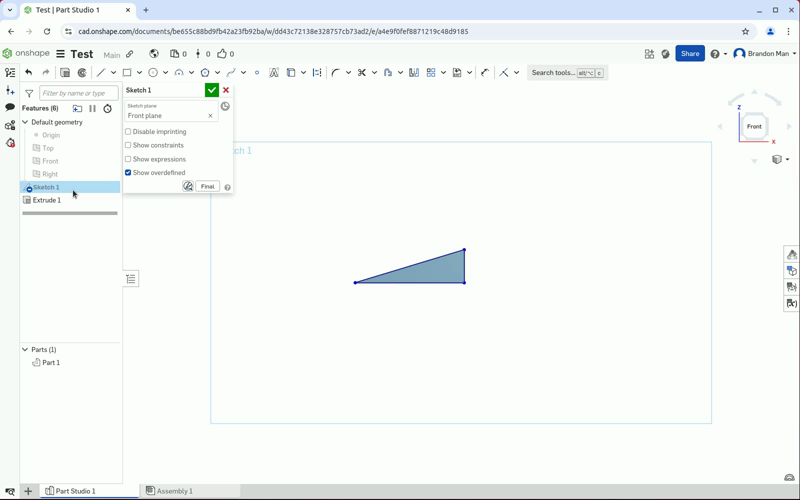
mouse_move(229, 92)
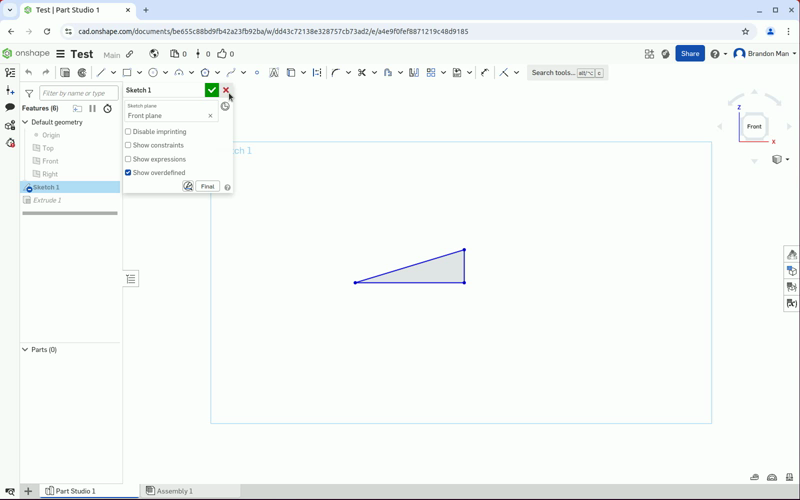
click(229, 92)
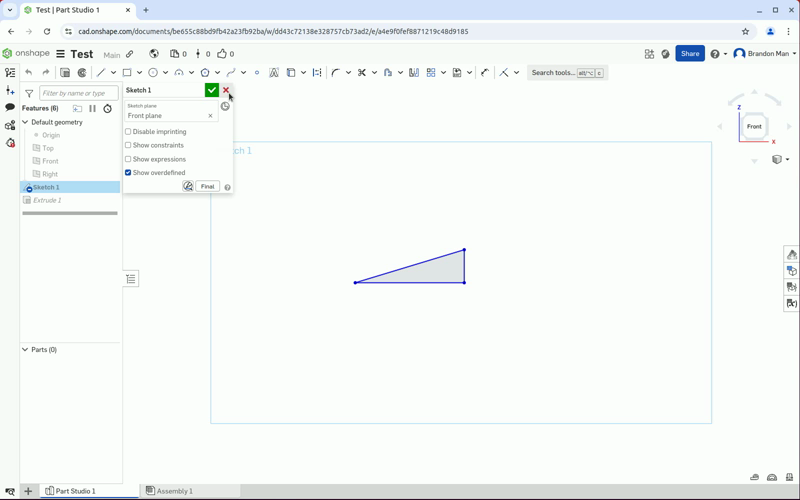
key(shift+s)
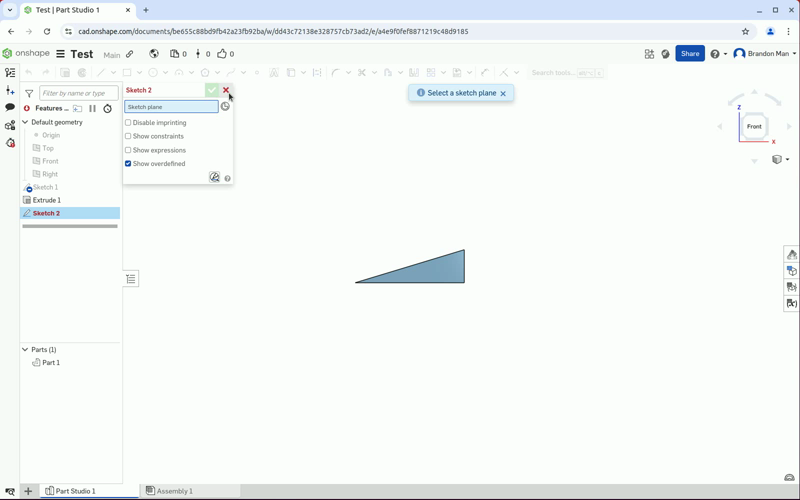
mouse_move(73, 163)
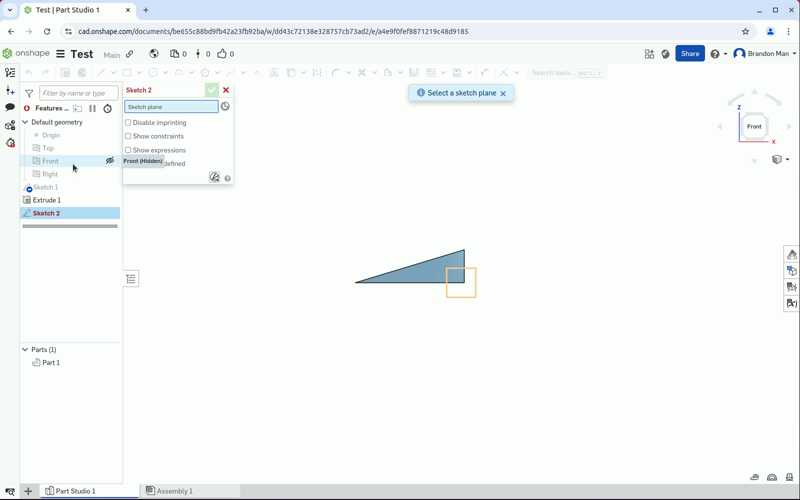
click(73, 163)
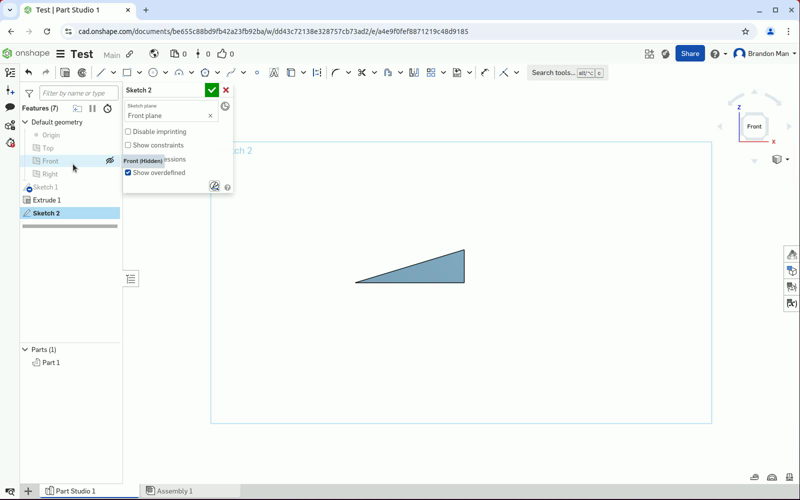
mouse_move(73, 352)
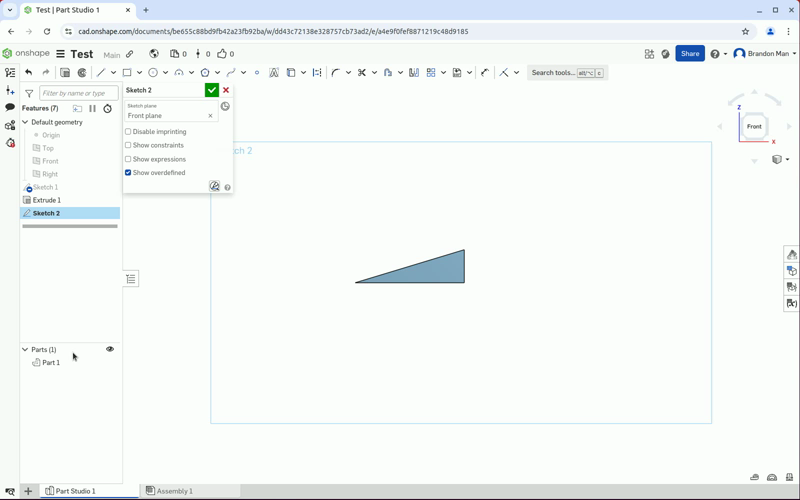
key(y)
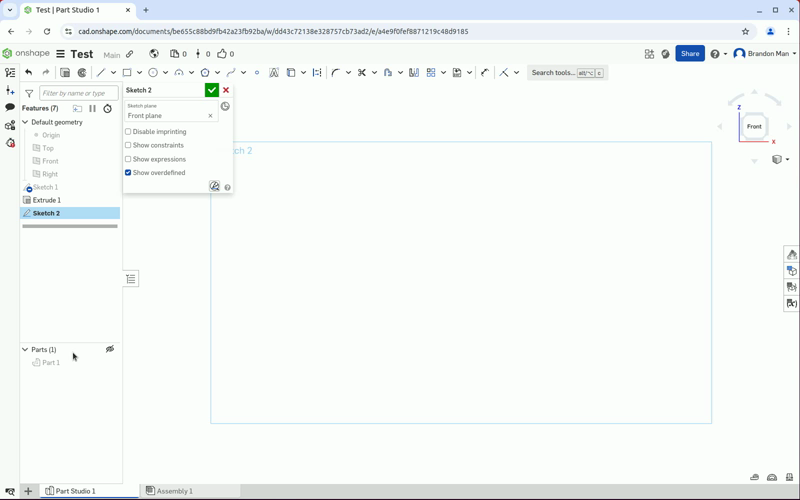
key(l)
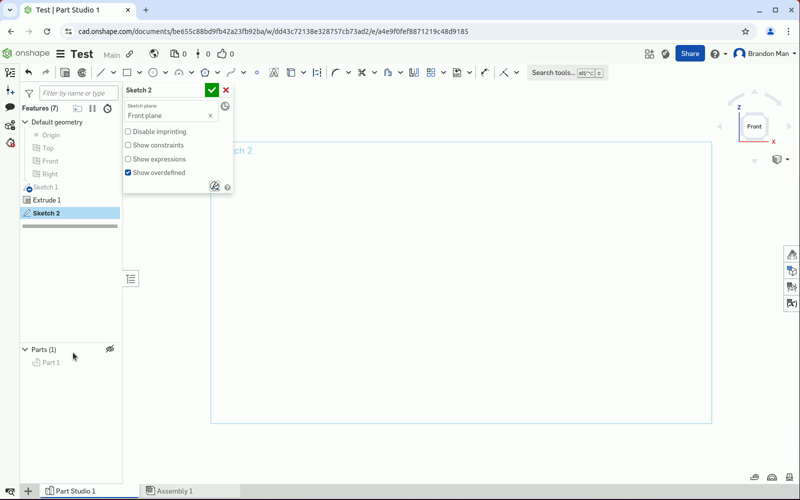
key_down(shift)
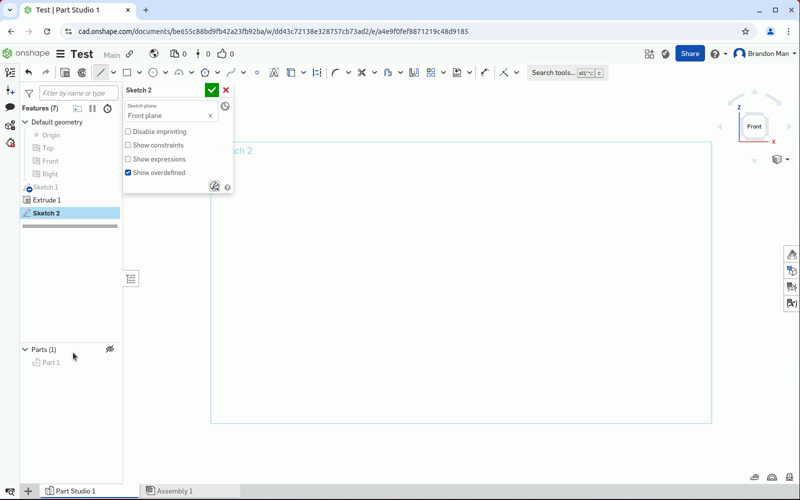
mouse_move(464, 282)
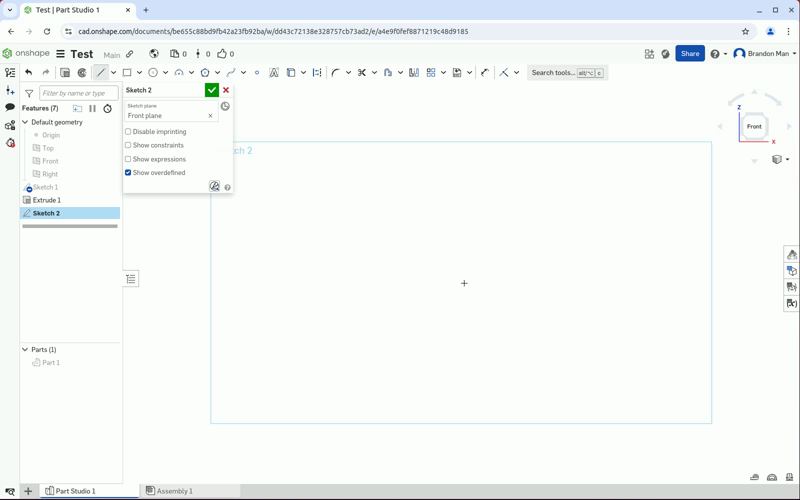
click(464, 282)
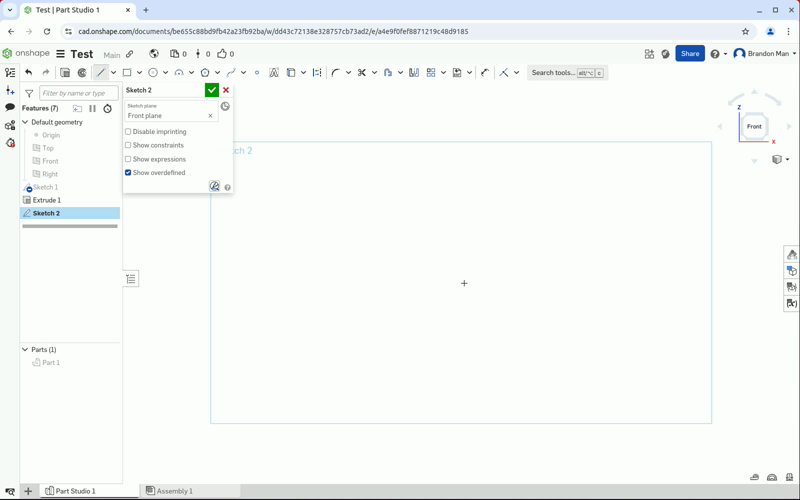
key_up(shift)
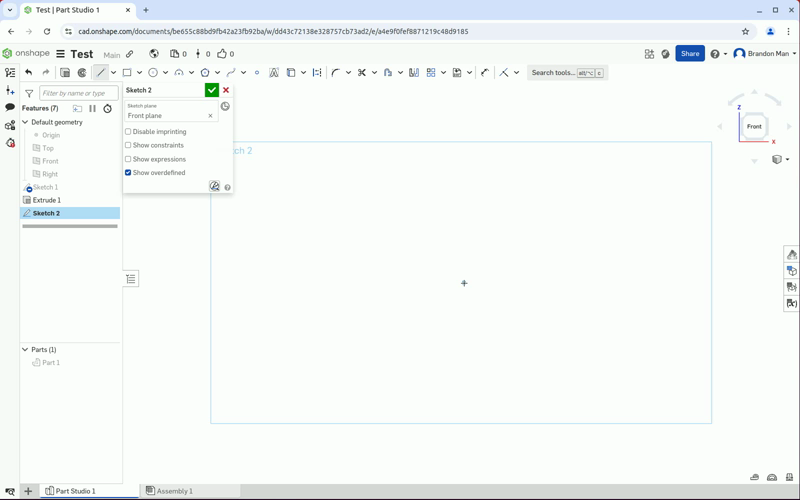
key_down(shift)
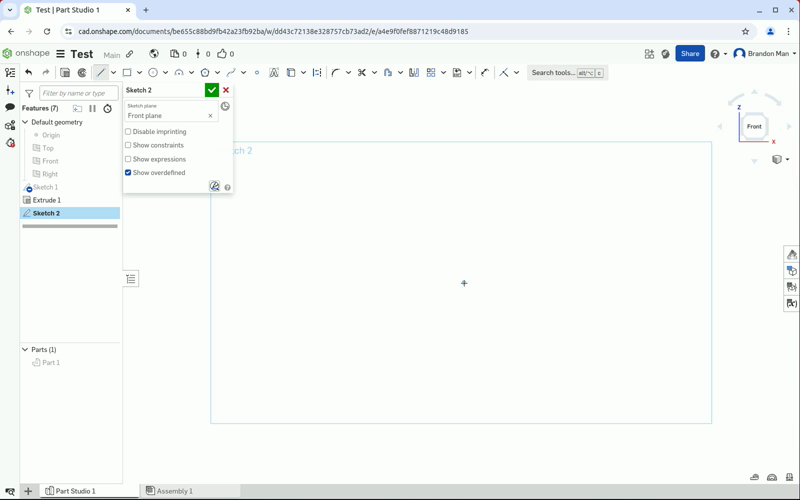
mouse_move(573, 282)
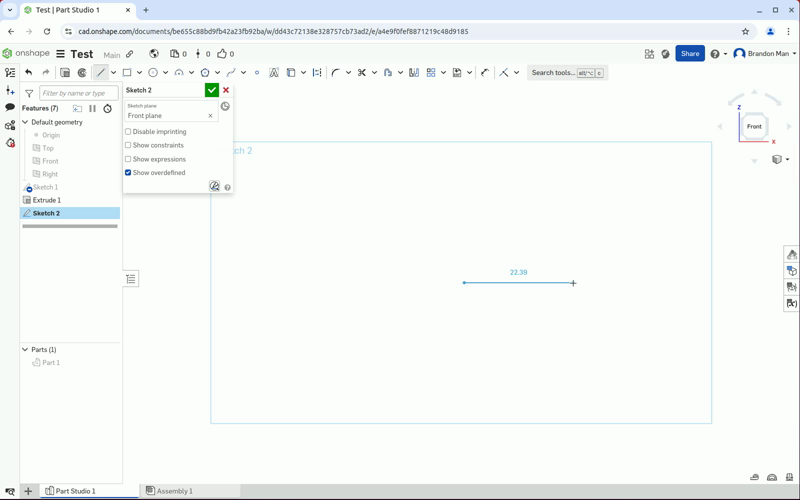
click(573, 282)
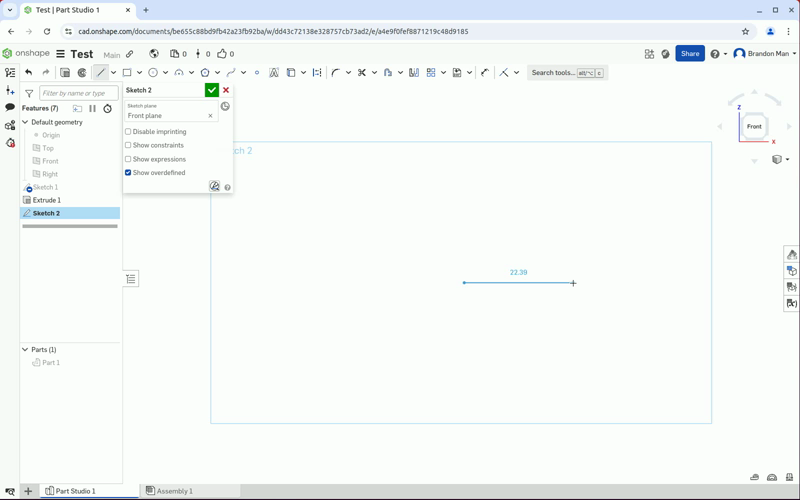
key_up(shift)
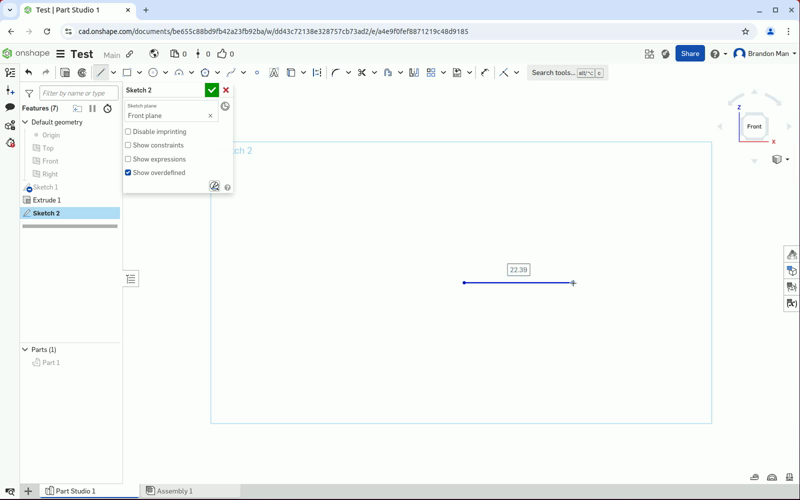
key_down(shift)
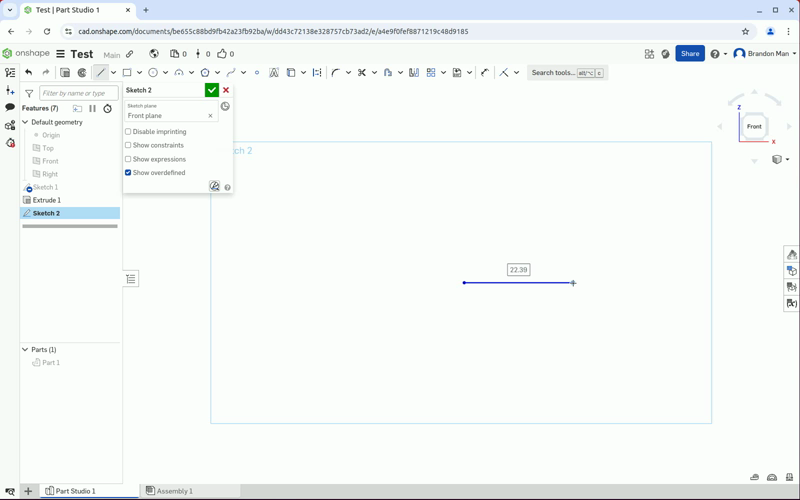
mouse_move(464, 249)
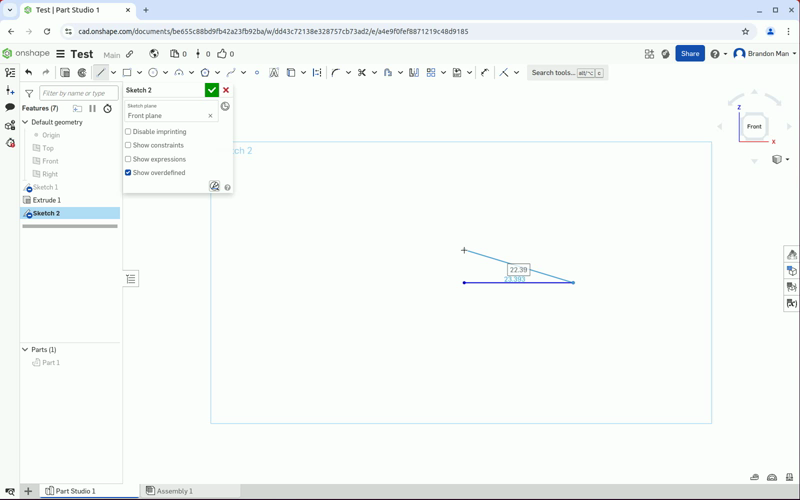
click(464, 249)
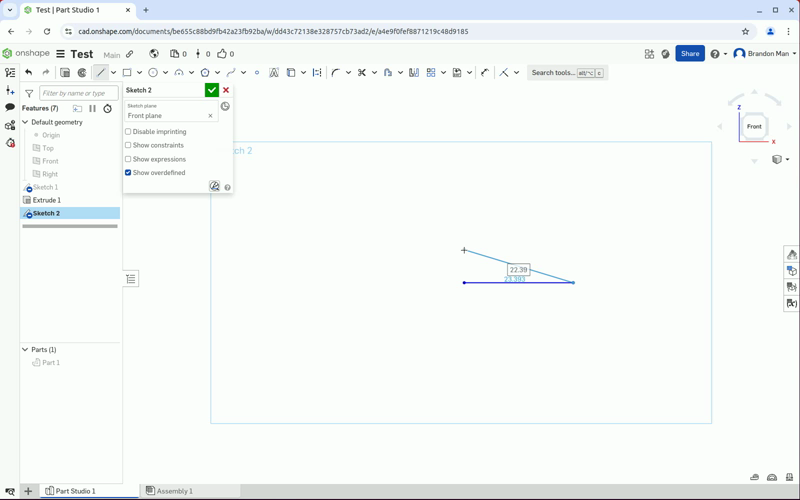
key_up(shift)
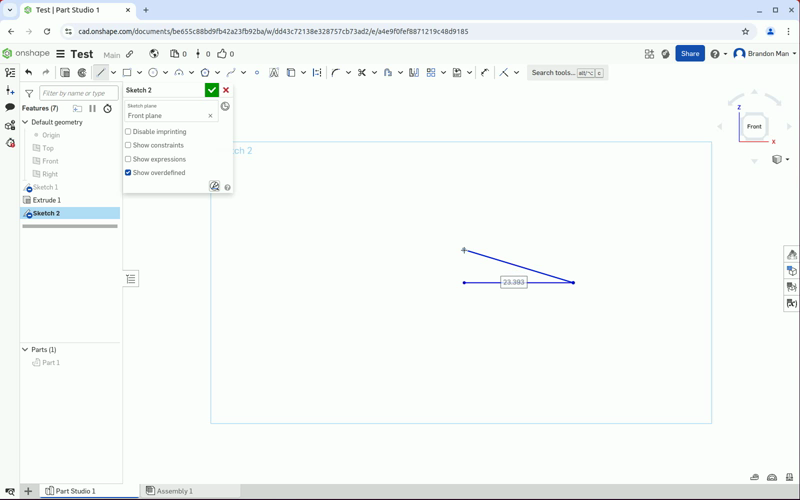
mouse_move(494, 249)
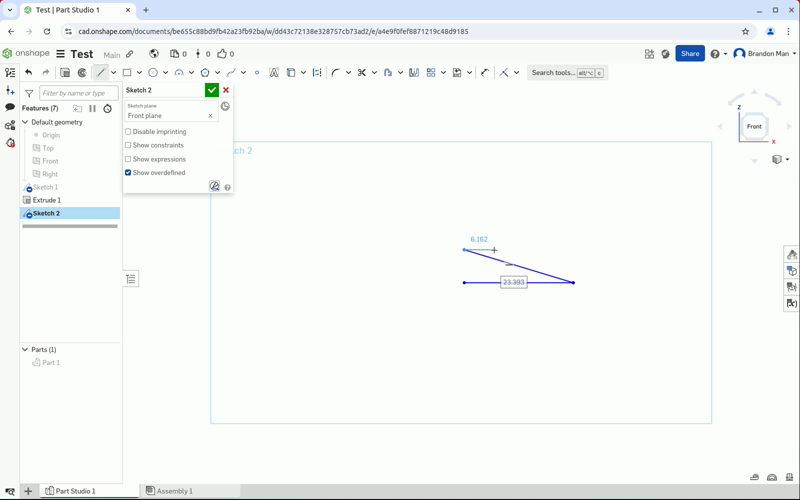
key_down(shift)
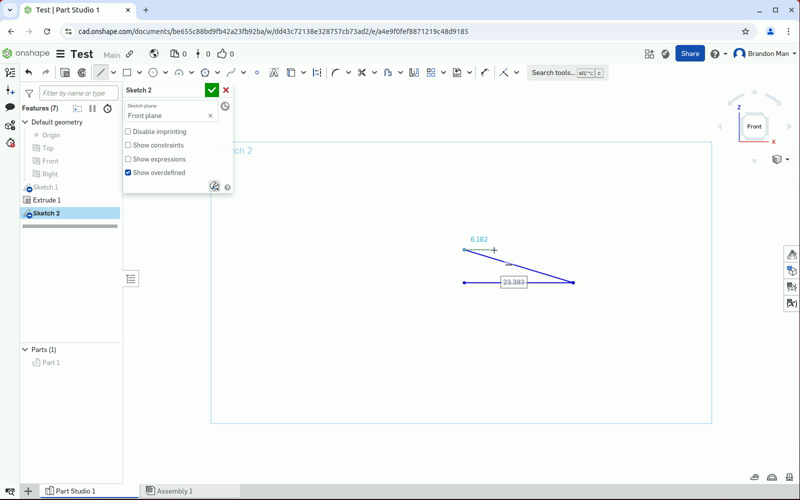
mouse_move(464, 282)
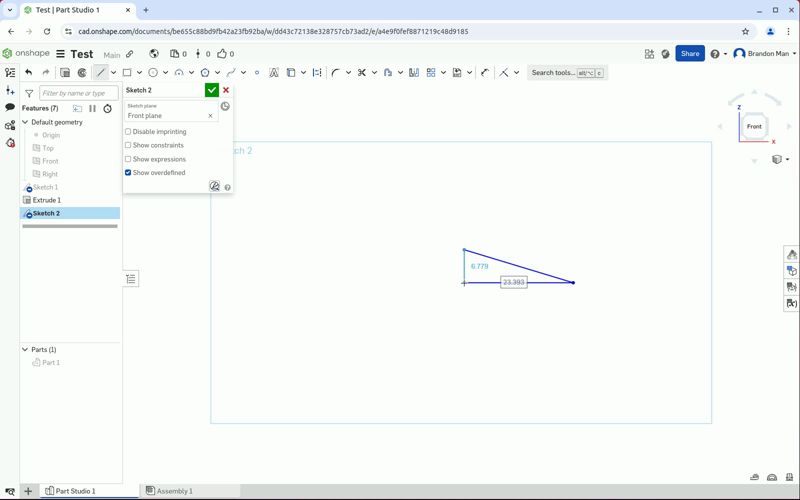
key_up(shift)
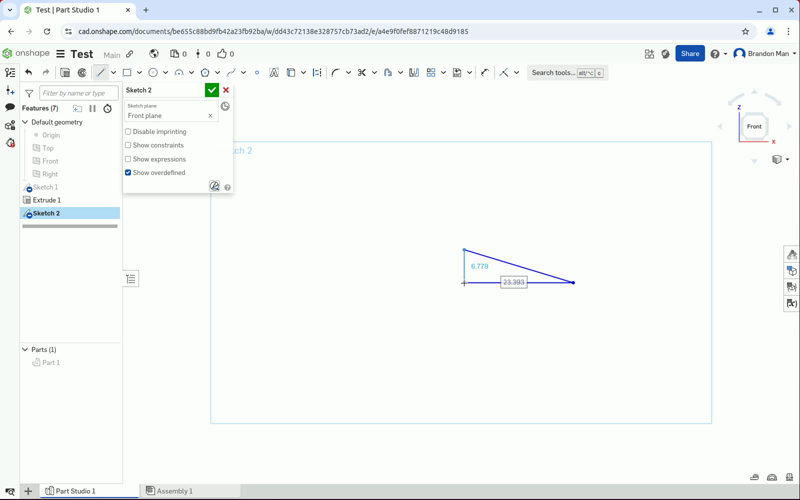
click(464, 282)
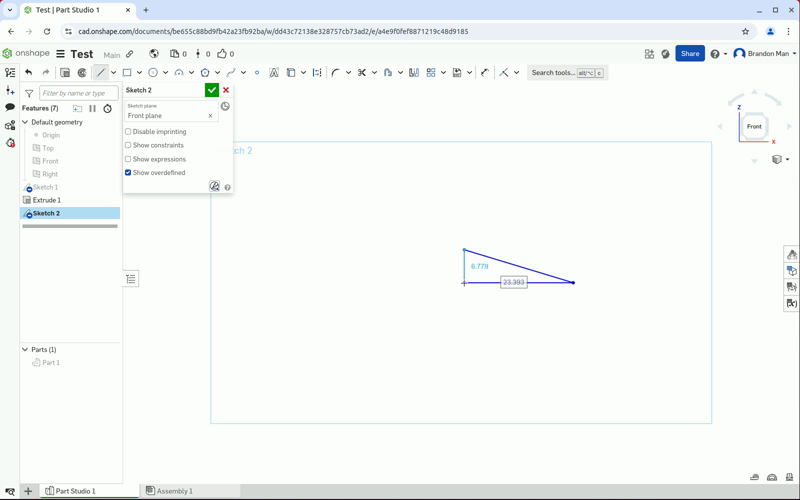
key(esc)
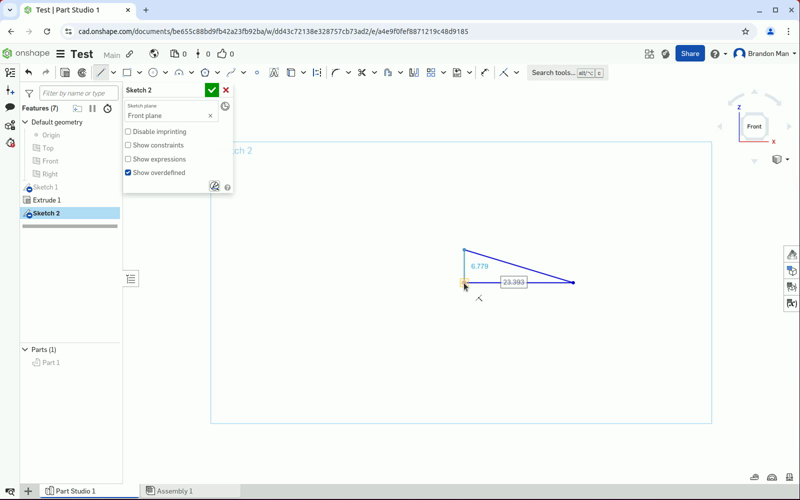
mouse_move(495, 261)
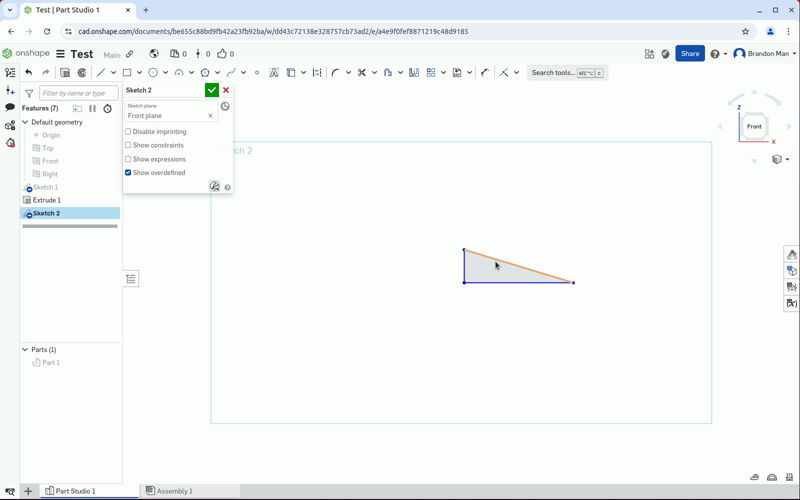
click(495, 261)
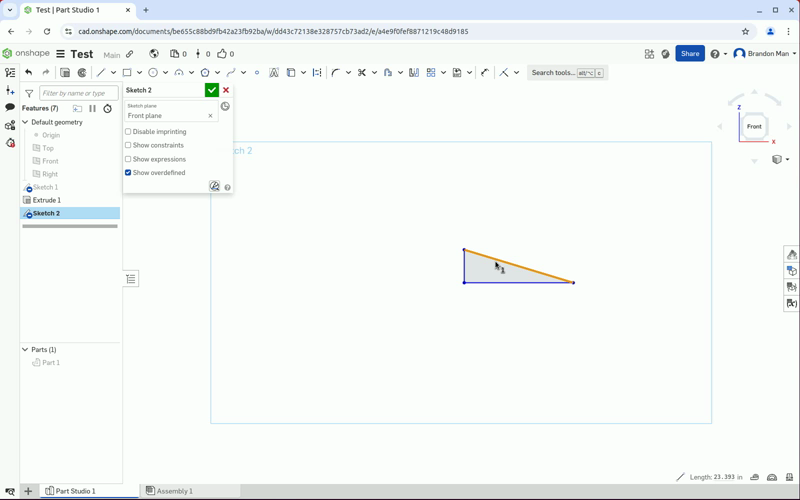
mouse_move(73, 352)
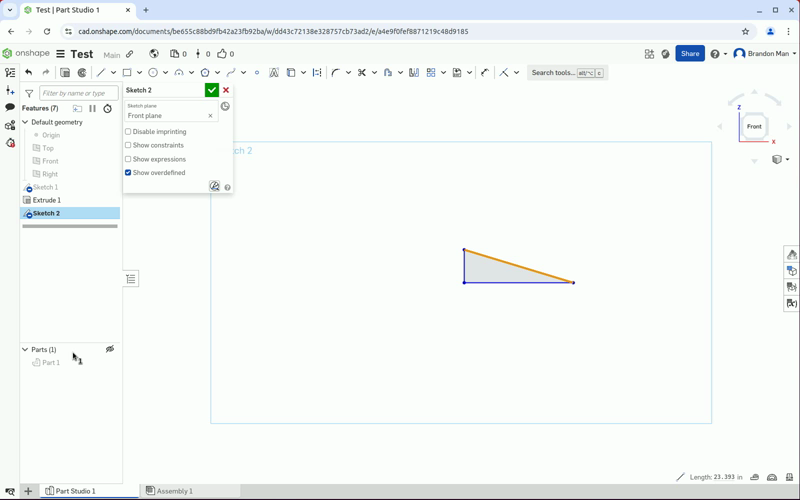
key(shift+y)
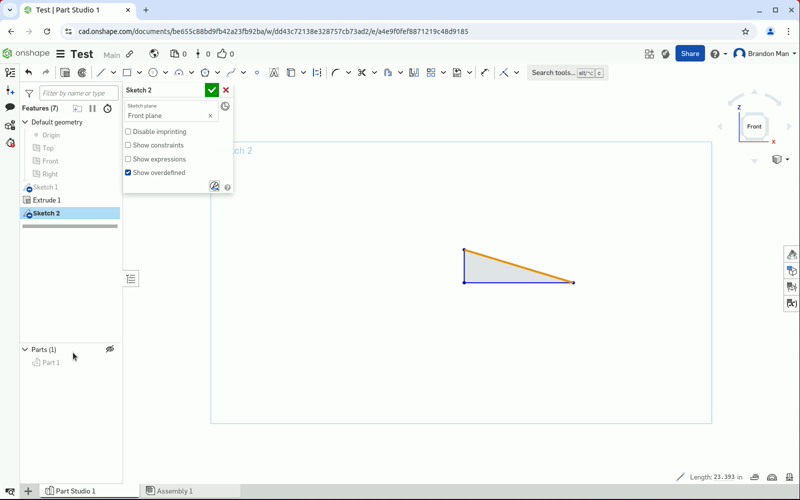
key(shift+e)
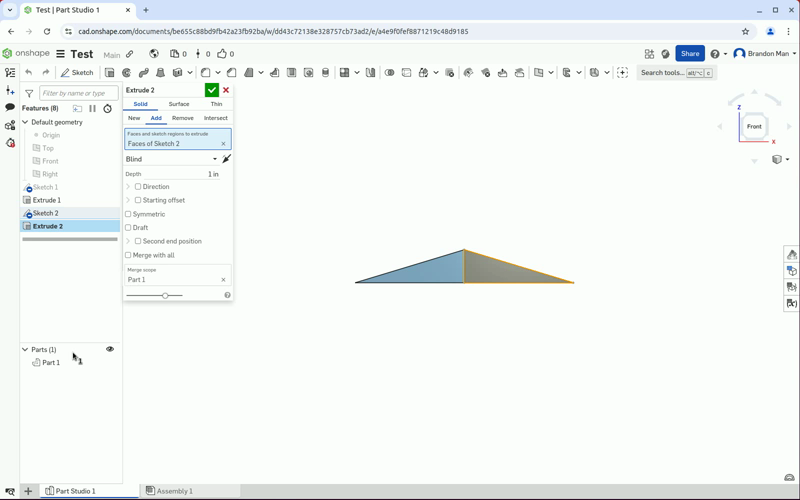
mouse_move(143, 106)
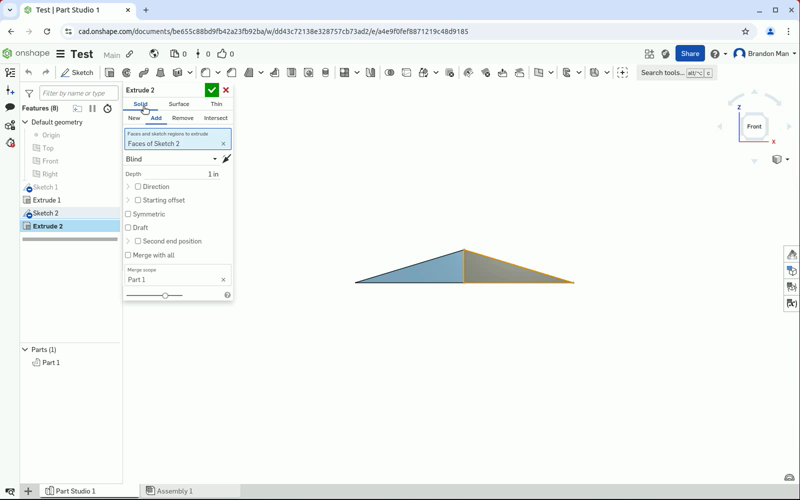
click(143, 106)
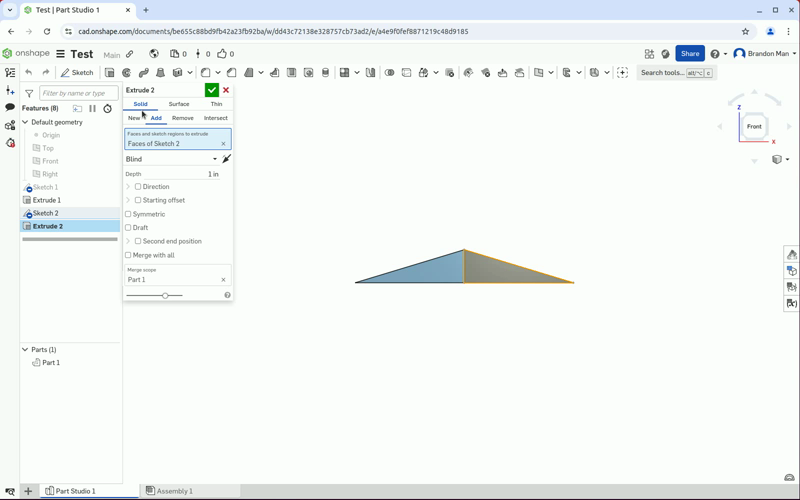
mouse_move(137, 120)
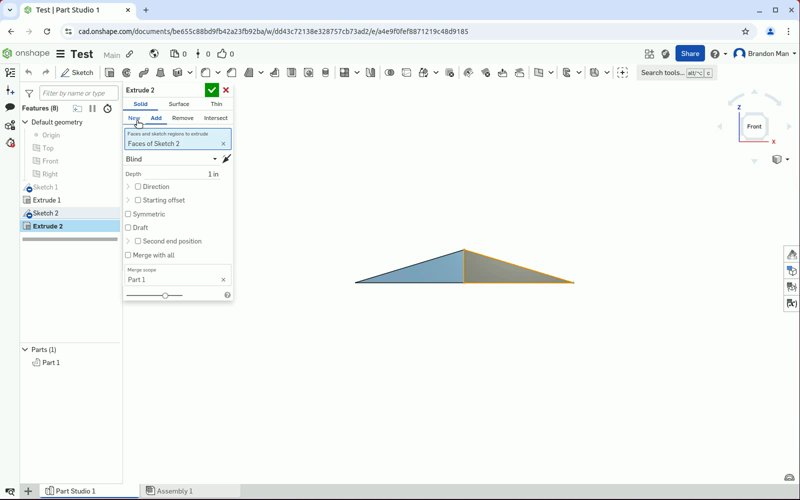
click(137, 120)
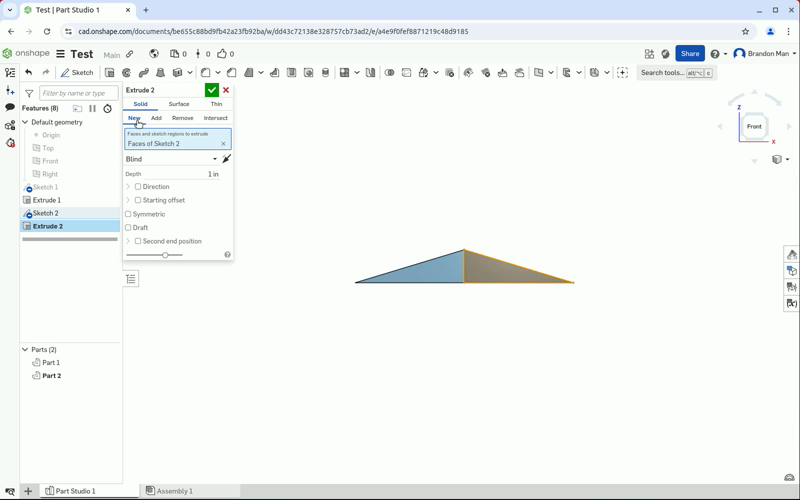
key(tab, 4)
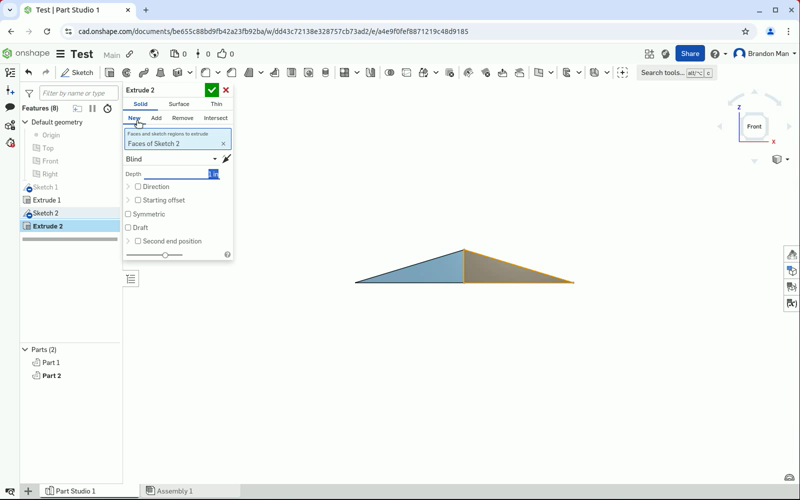
text(0.481)
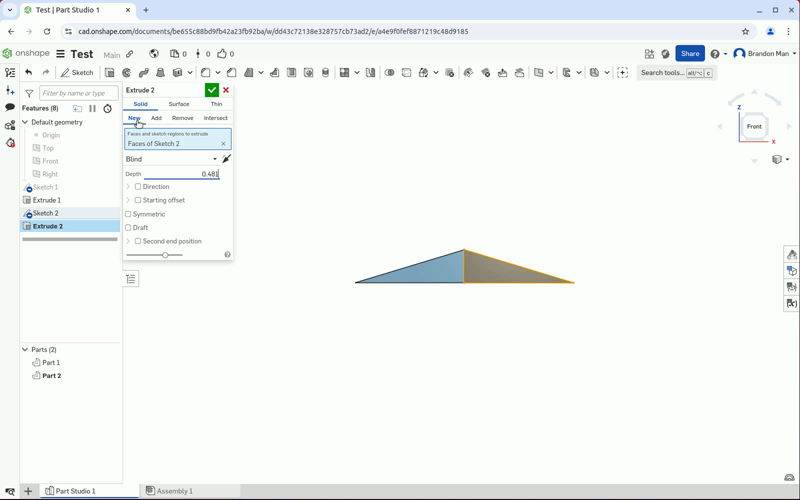
key(enter)
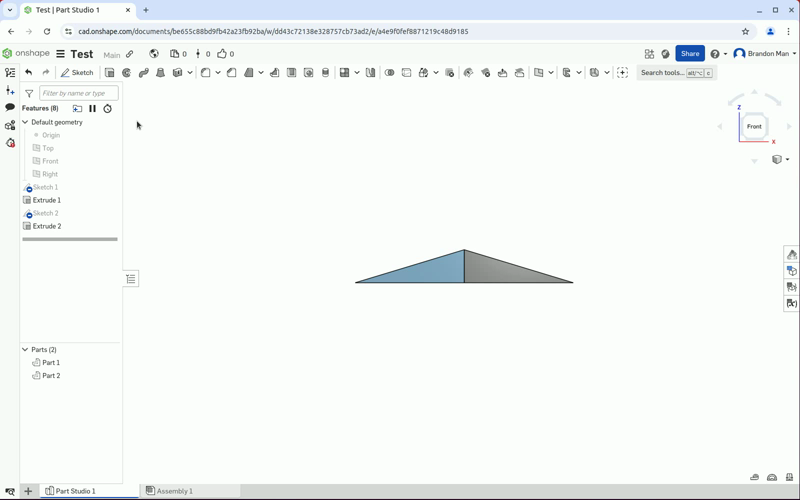
key(shift+h)
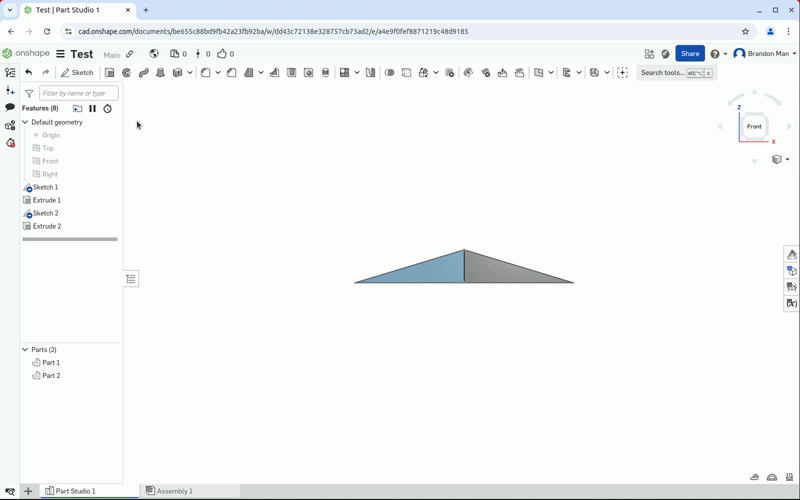
key(shift+h)
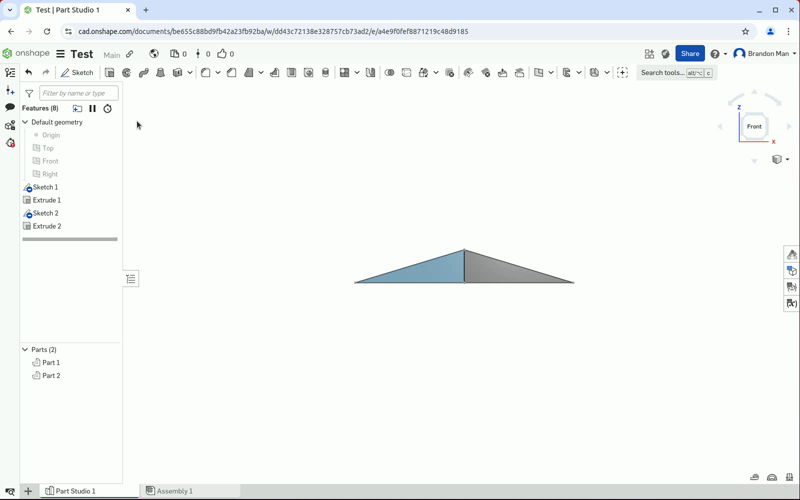
key(shift+7)
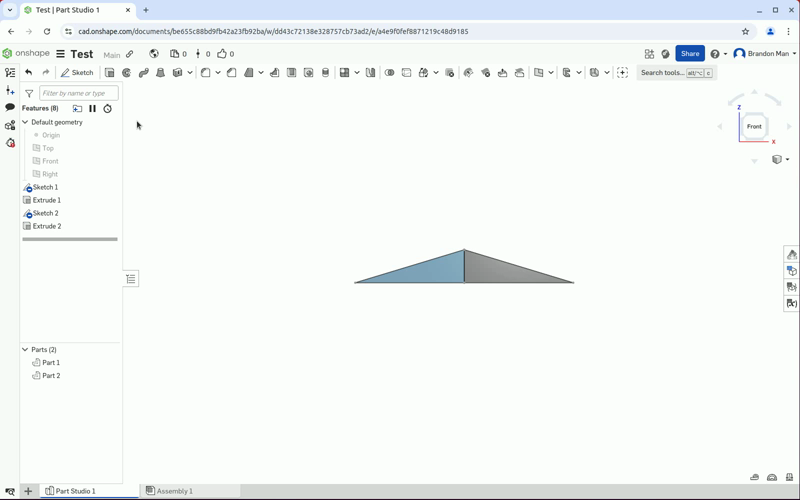
key(left, 2)
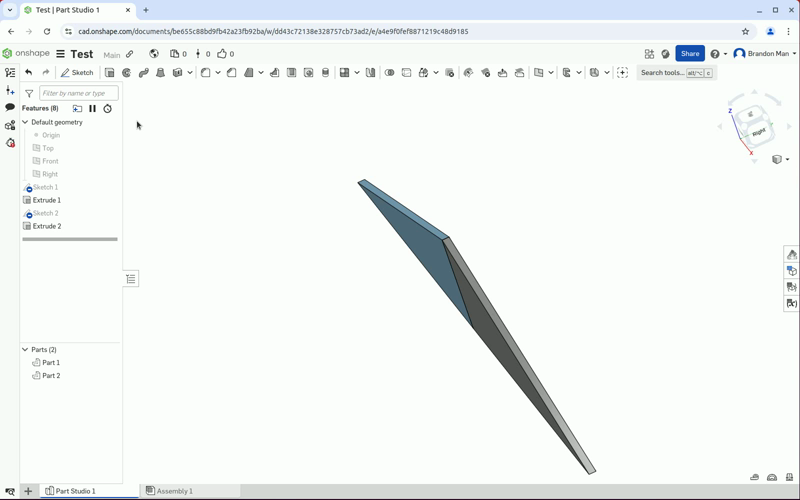
key(down, 2)
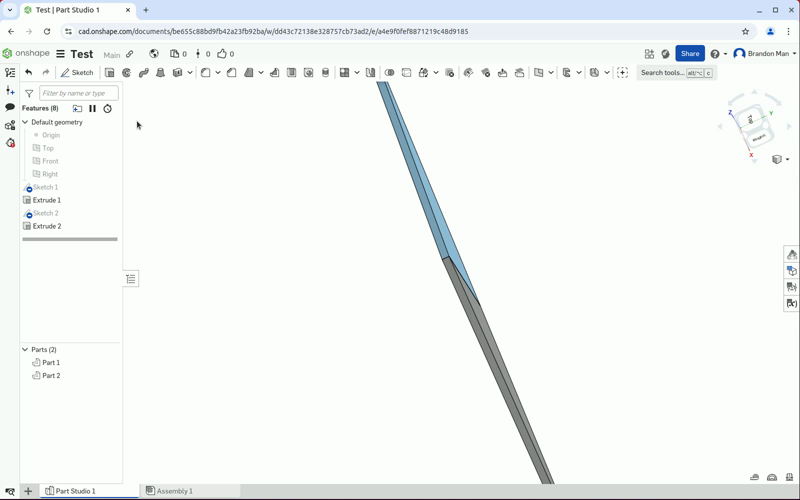
key(up, 2)
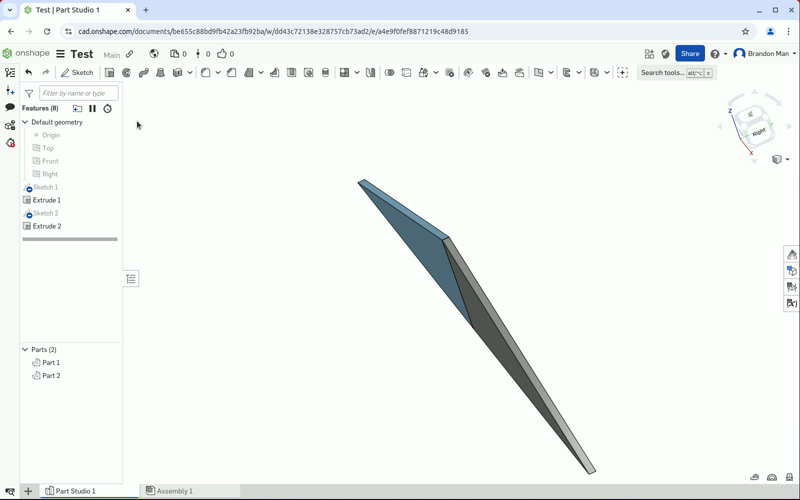
key(right, 2)
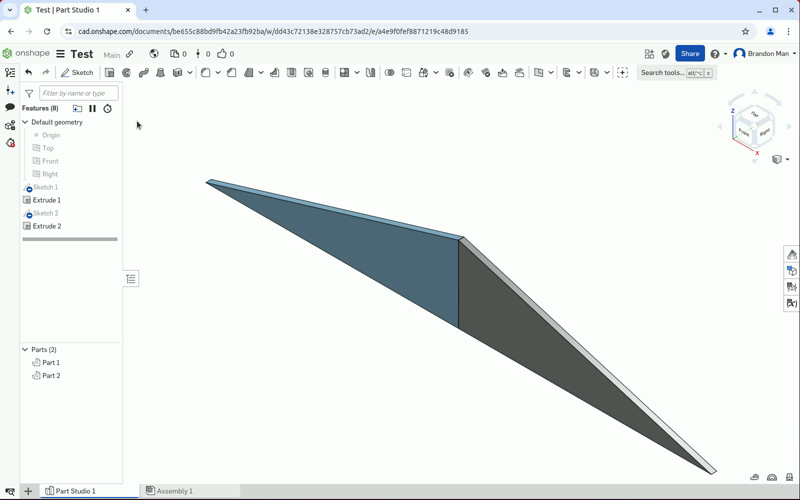
mouse_move(73, 189)
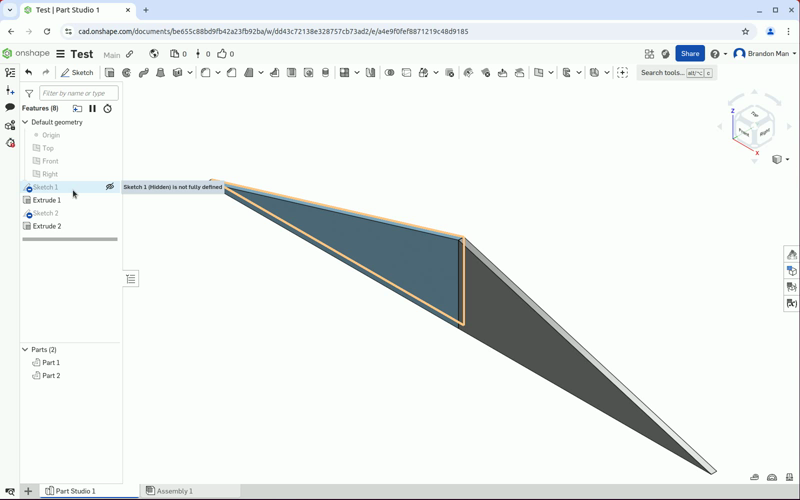
click(73, 189)